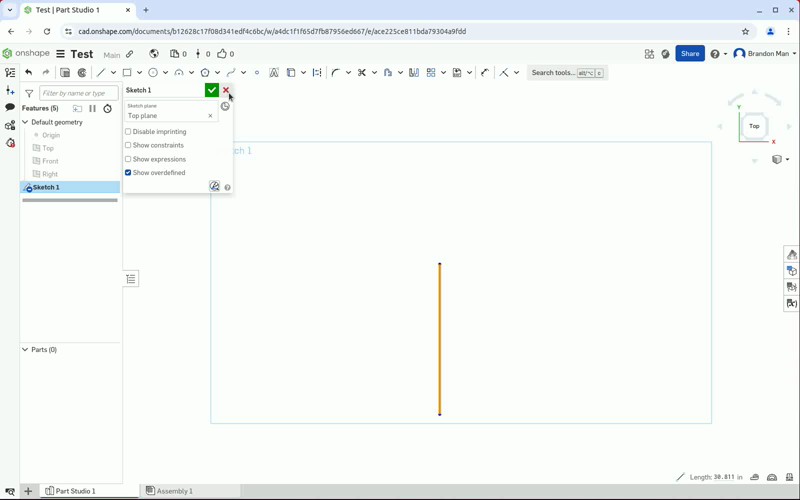
key(shift+h)
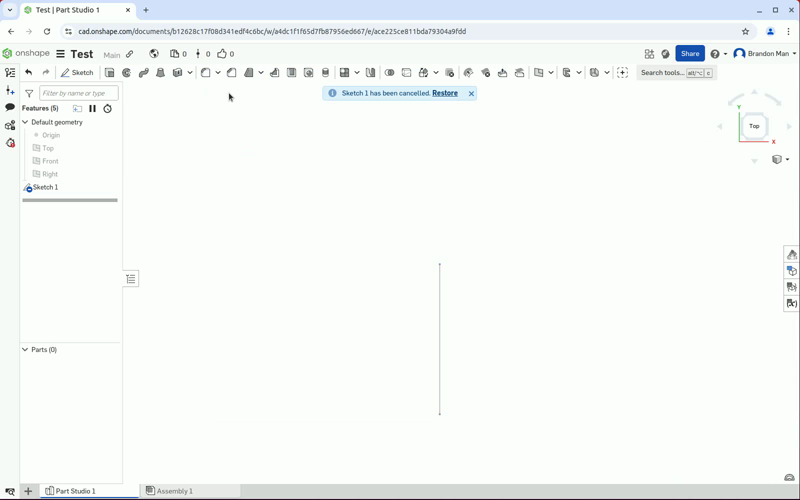
key(shift+s)
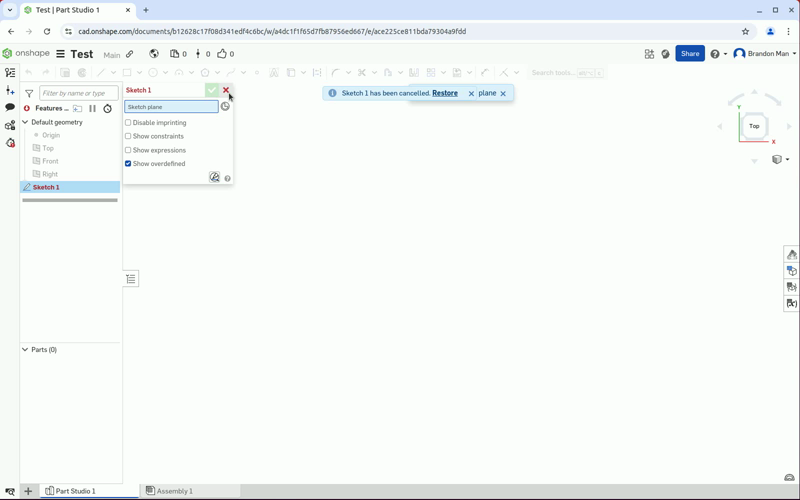
mouse_move(73, 150)
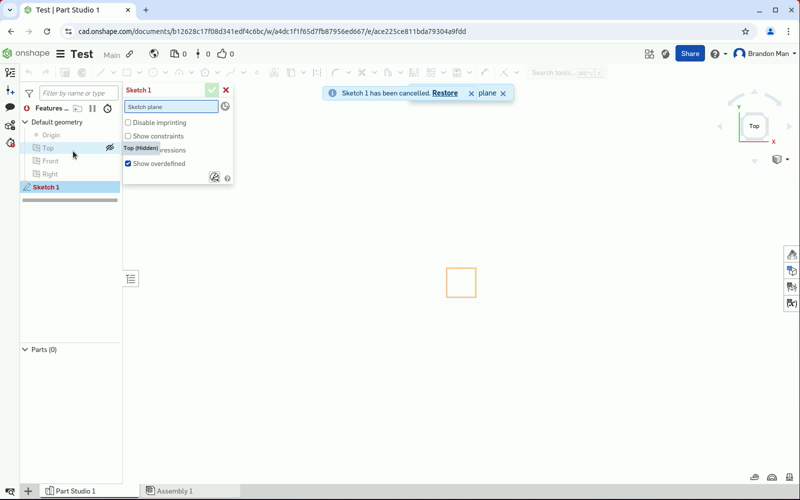
click(73, 150)
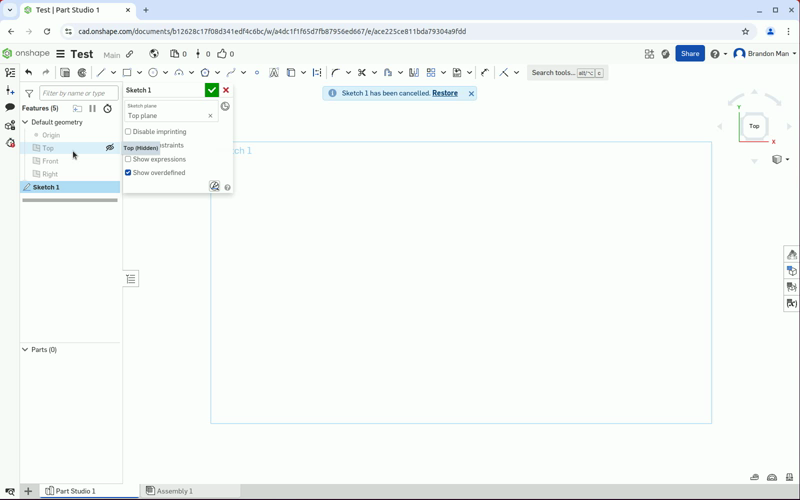
mouse_move(73, 352)
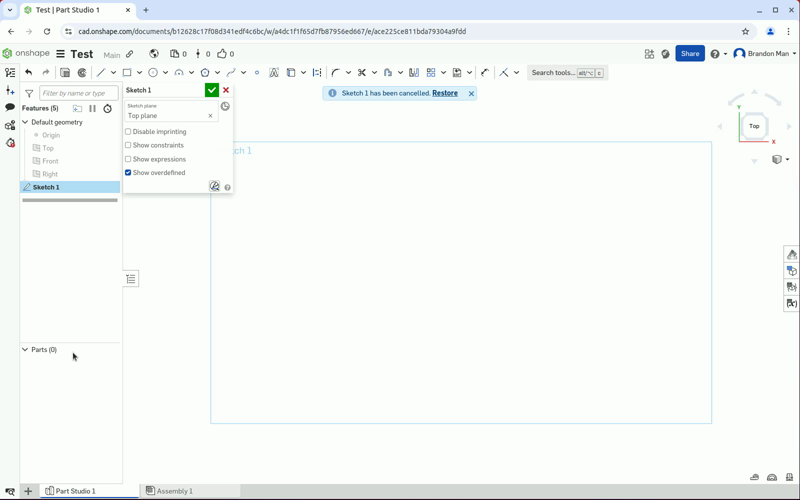
key(y)
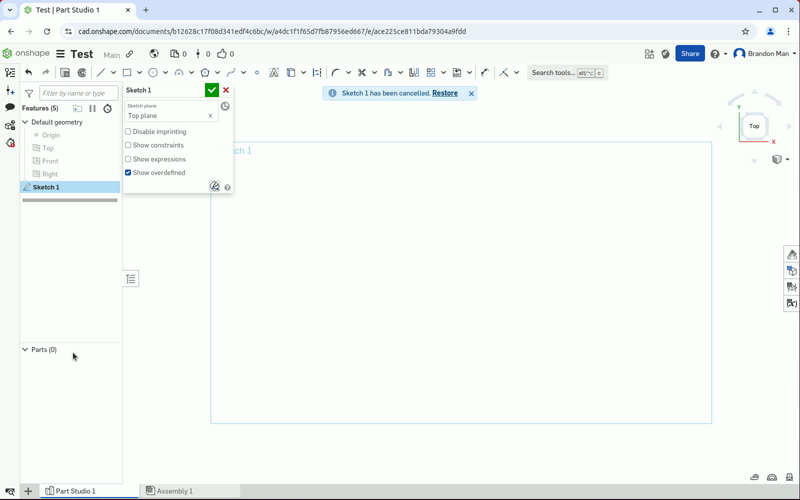
key(l)
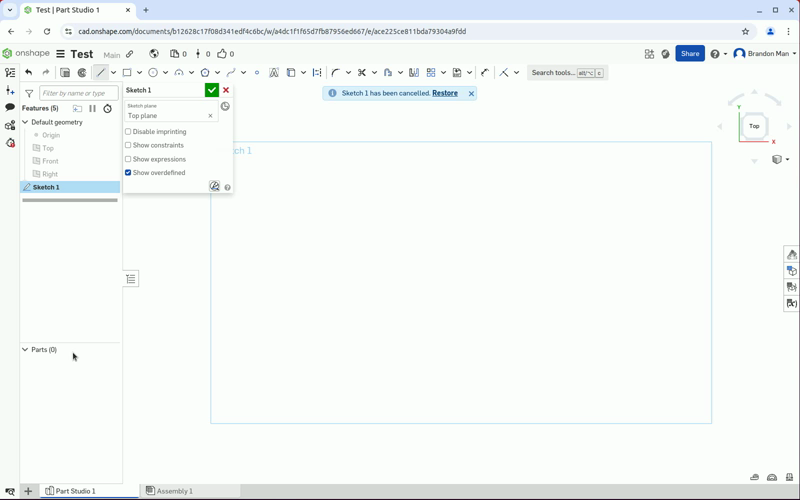
key_down(shift)
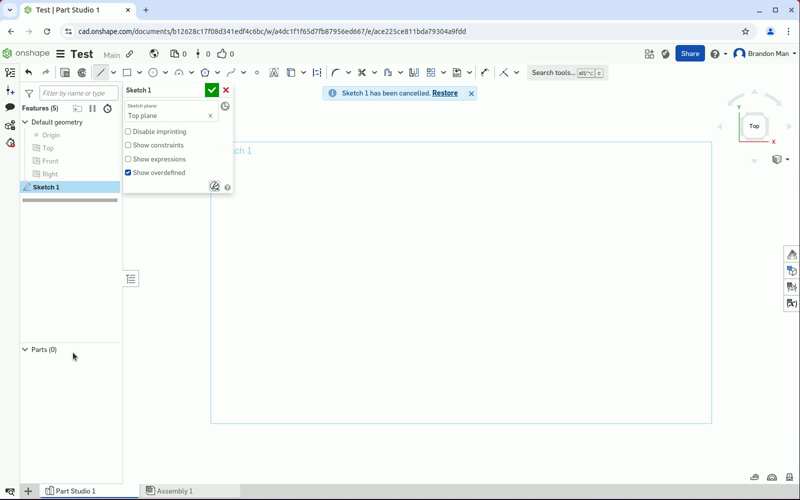
mouse_move(391, 326)
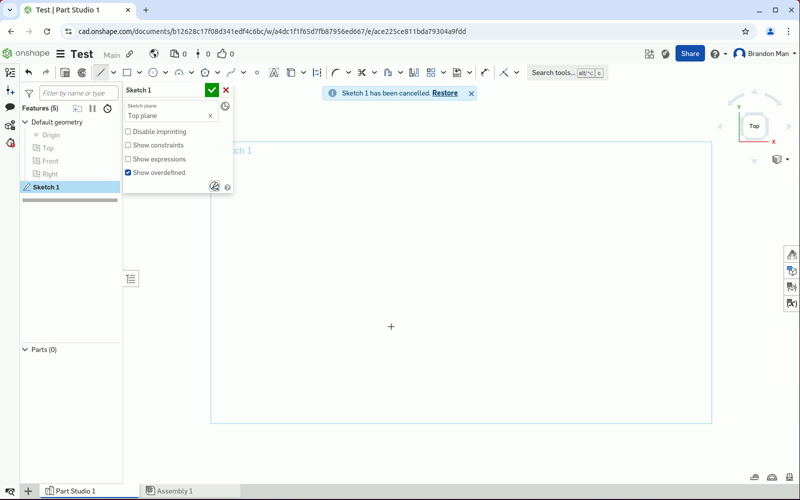
click(391, 326)
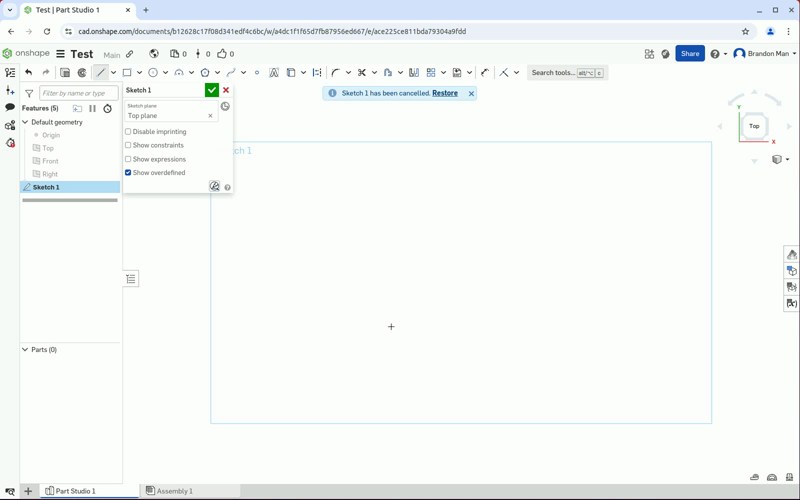
key_up(shift)
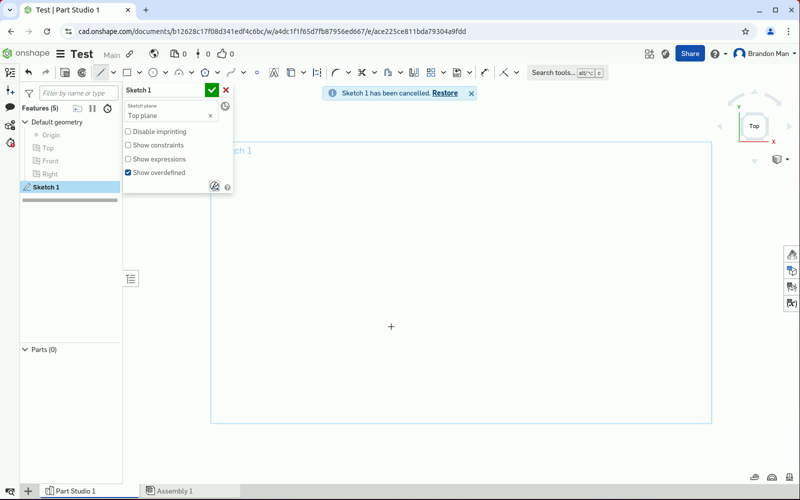
key_down(shift)
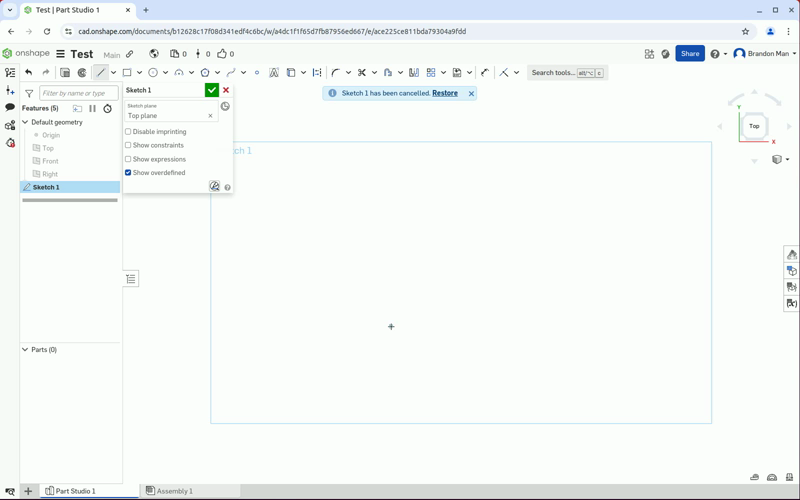
mouse_move(529, 324)
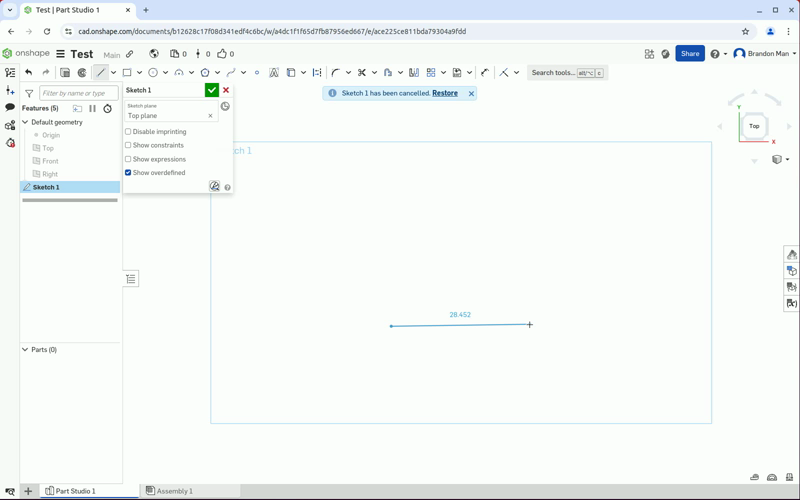
click(529, 324)
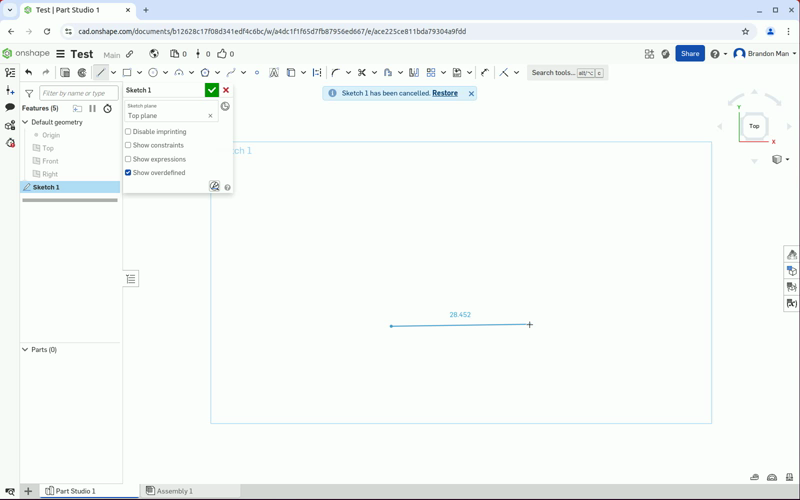
key_up(shift)
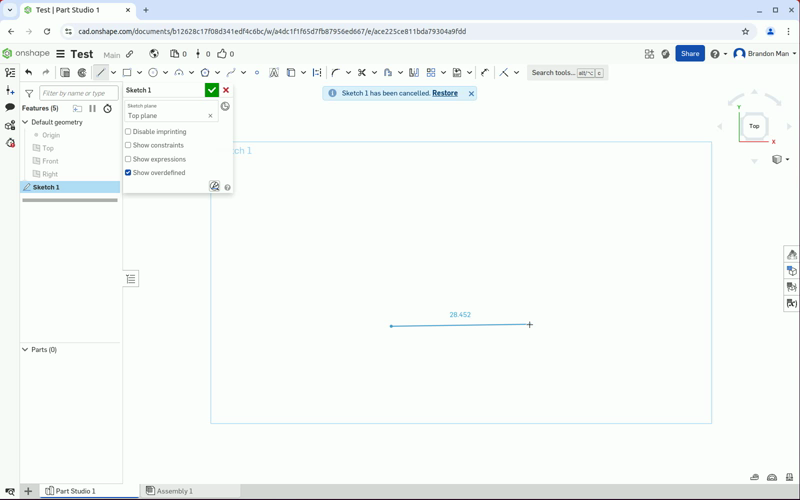
key(esc)
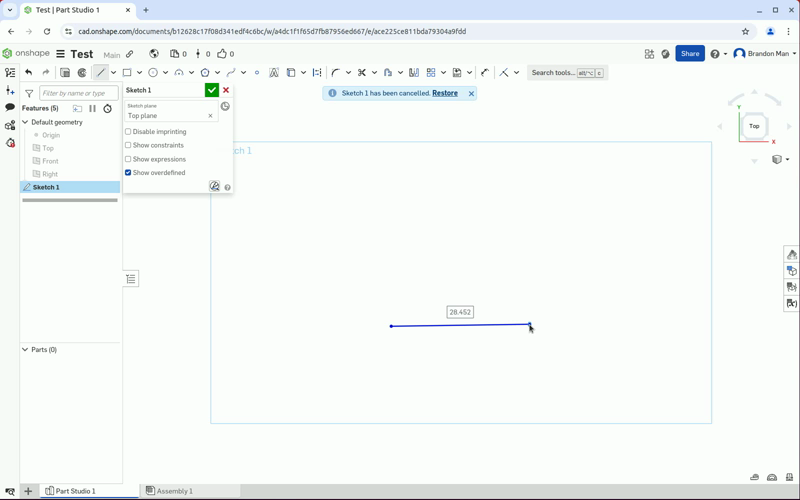
key(a)
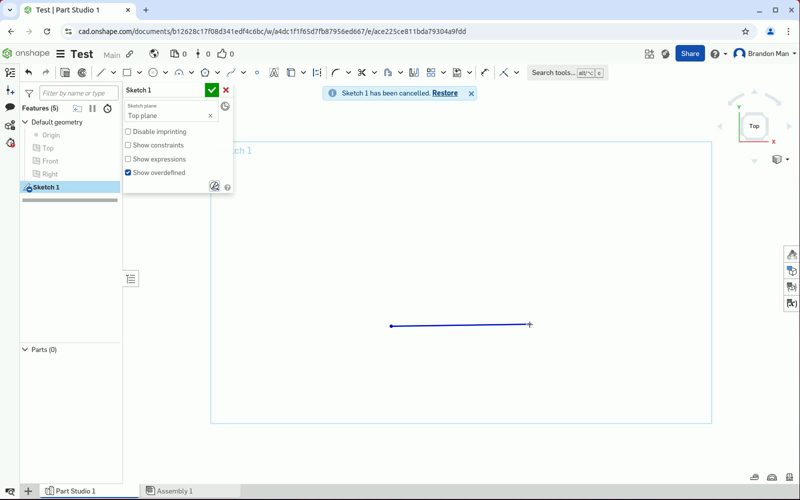
mouse_move(529, 324)
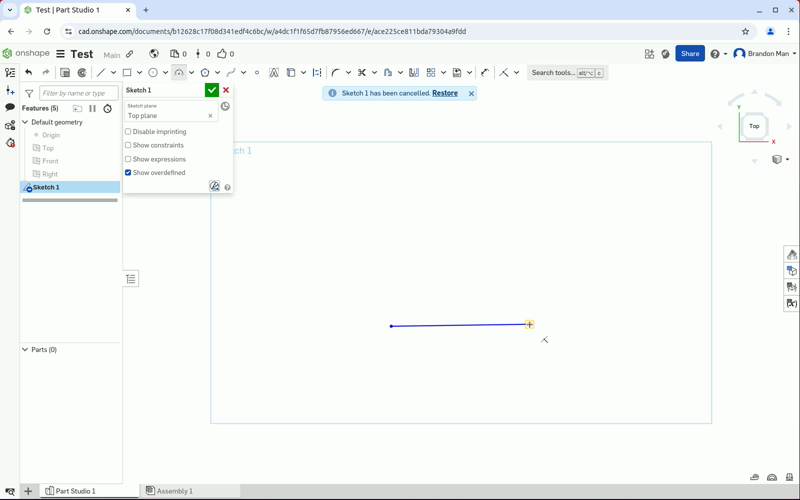
click(529, 324)
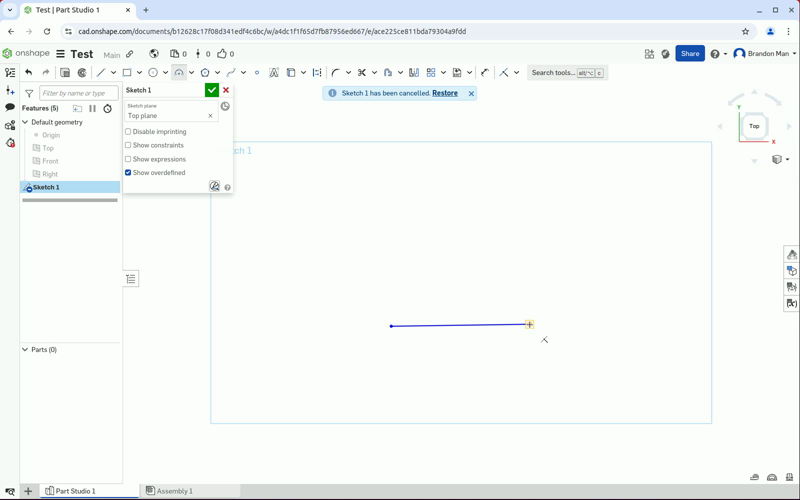
key_down(shift)
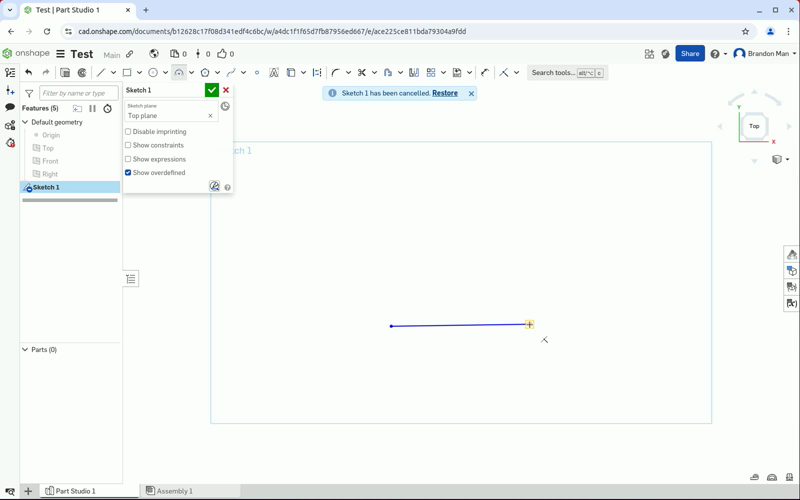
mouse_move(529, 241)
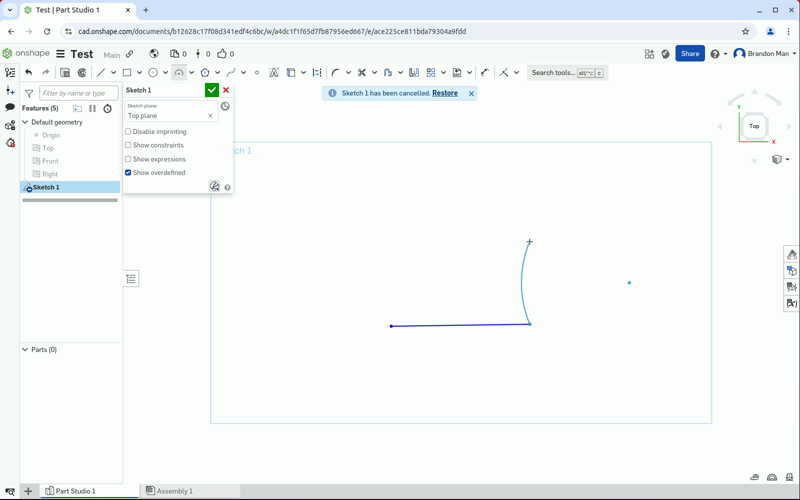
click(529, 241)
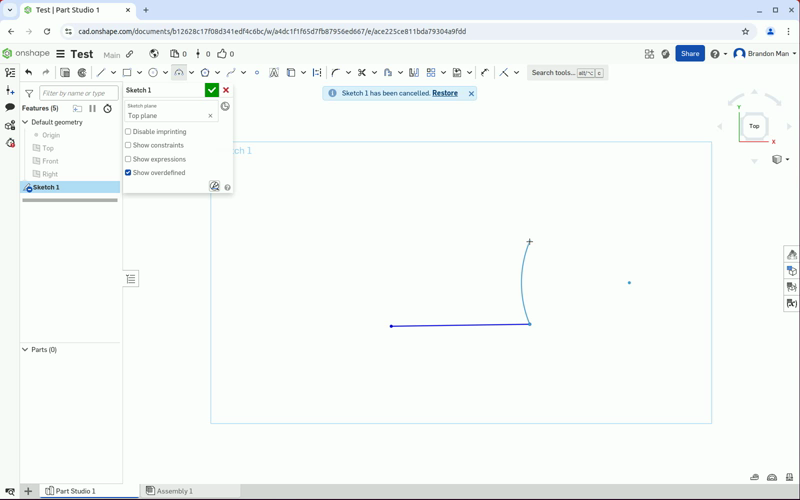
mouse_move(570, 282)
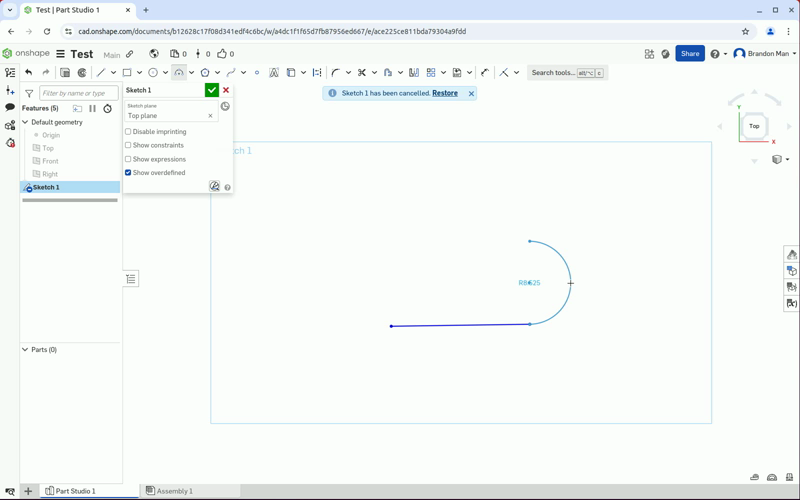
click(570, 282)
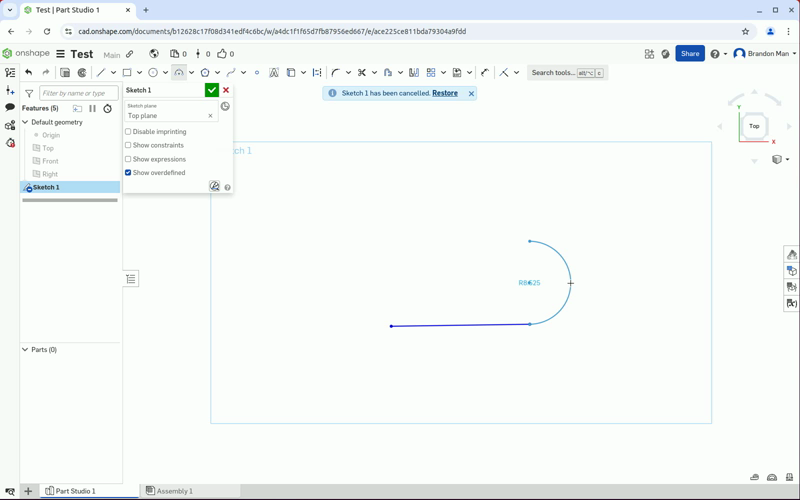
key_up(shift)
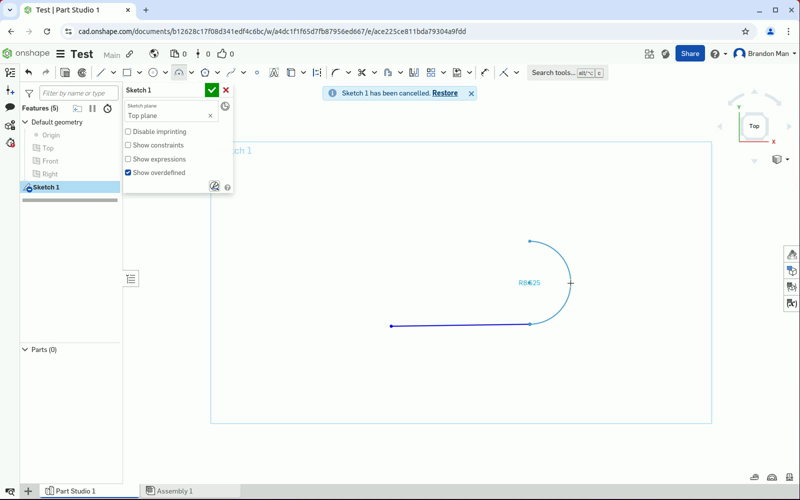
key(esc)
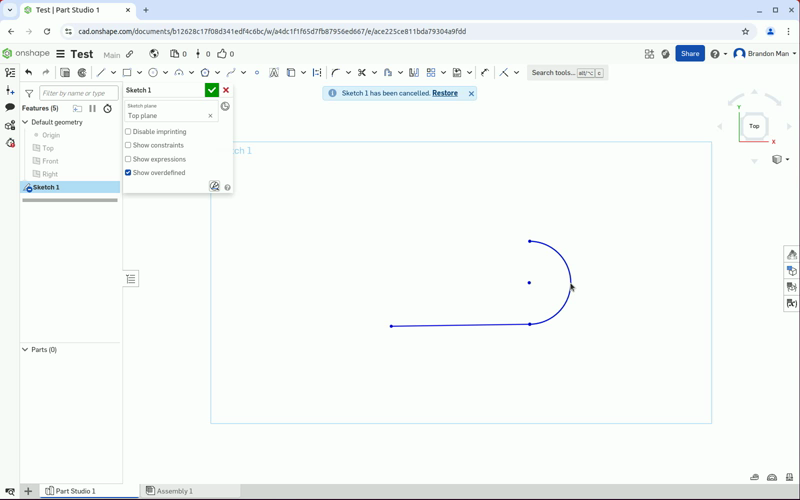
key(l)
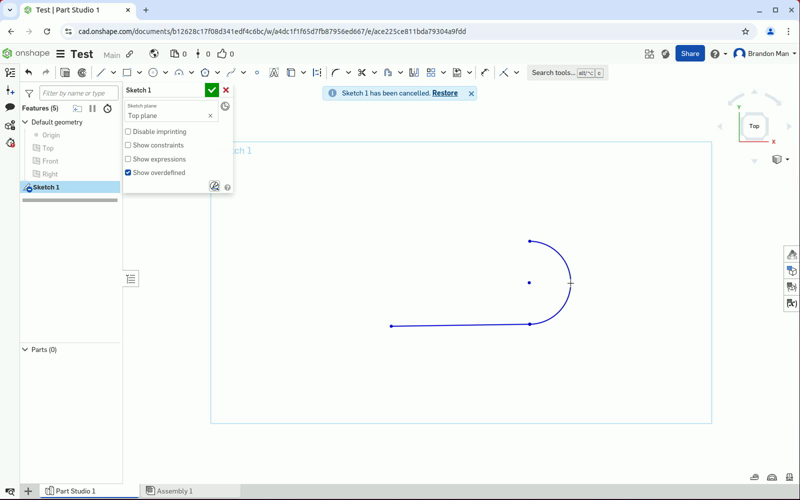
mouse_move(529, 241)
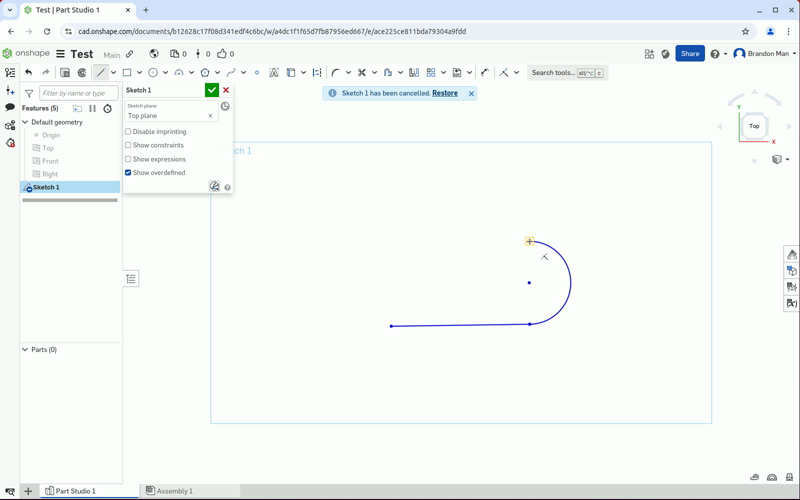
click(529, 241)
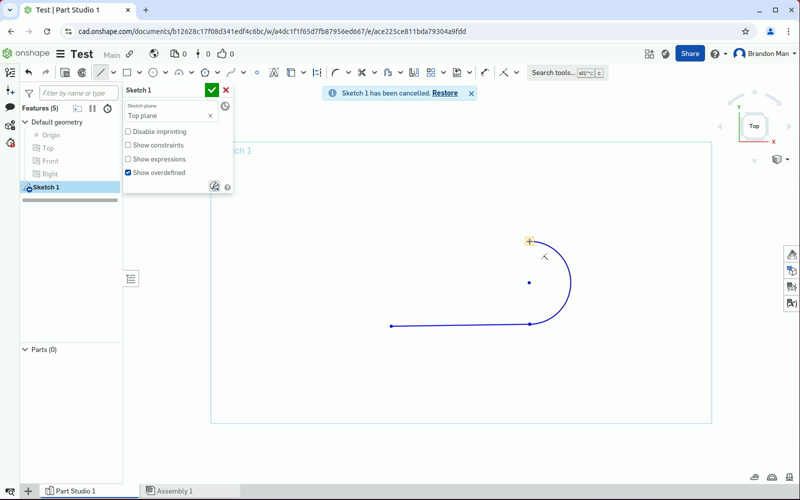
key_down(shift)
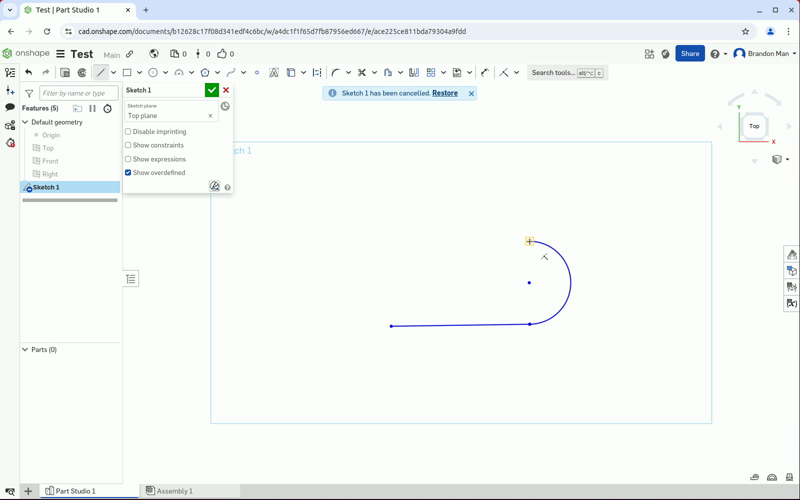
mouse_move(391, 241)
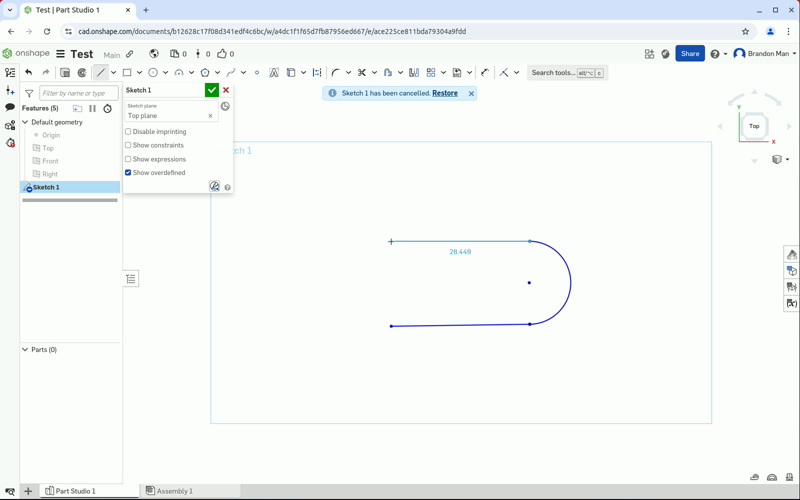
click(391, 241)
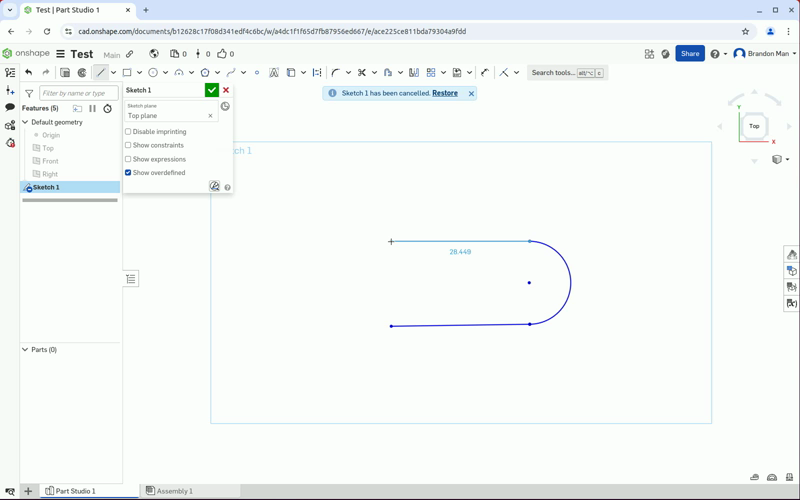
key_up(shift)
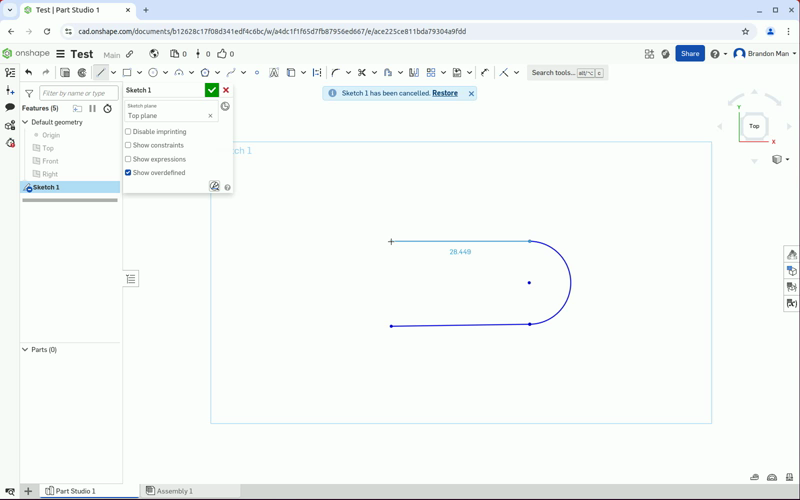
key(esc)
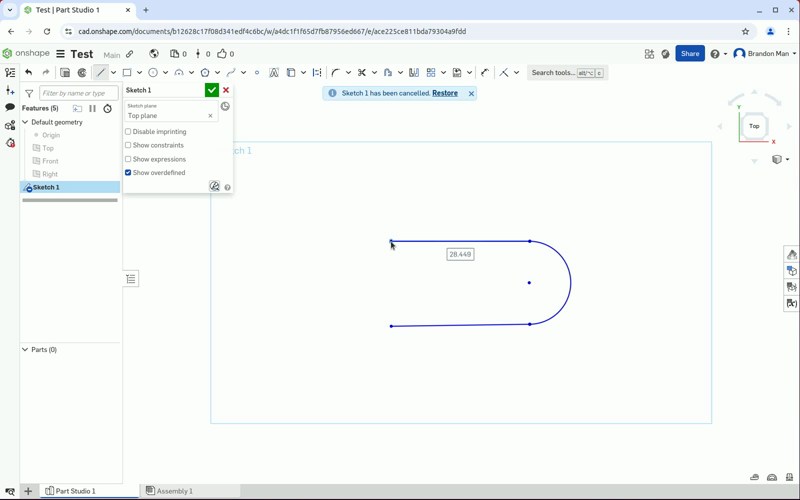
key(a)
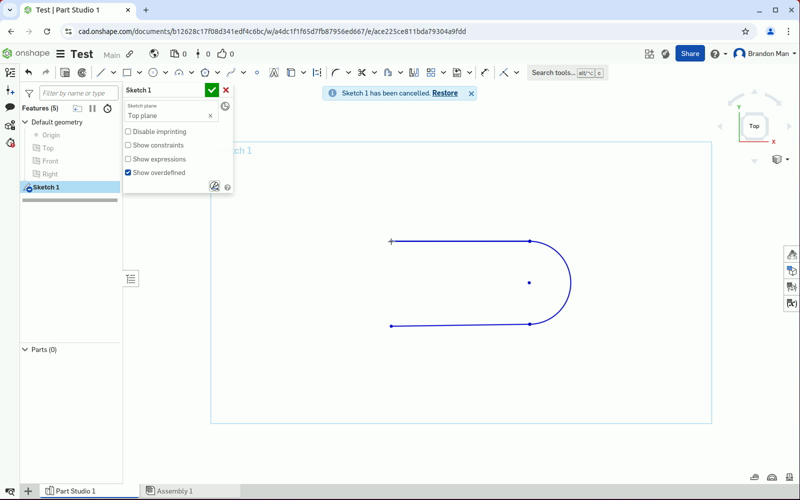
mouse_move(391, 241)
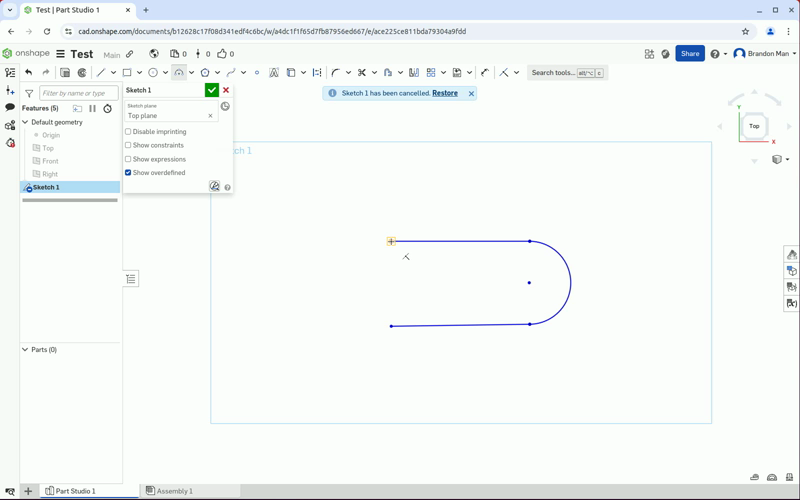
click(391, 241)
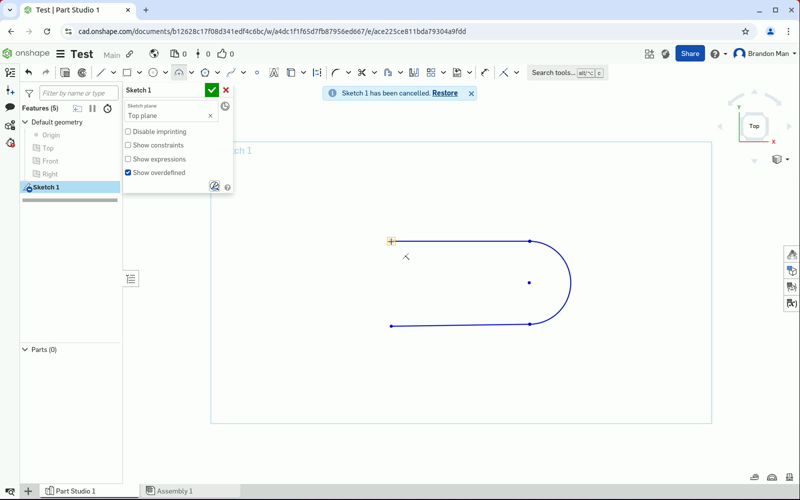
mouse_move(391, 326)
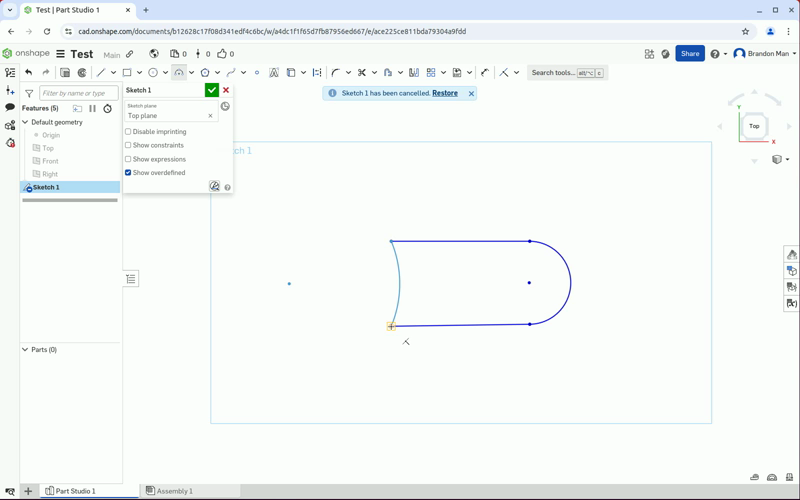
click(391, 326)
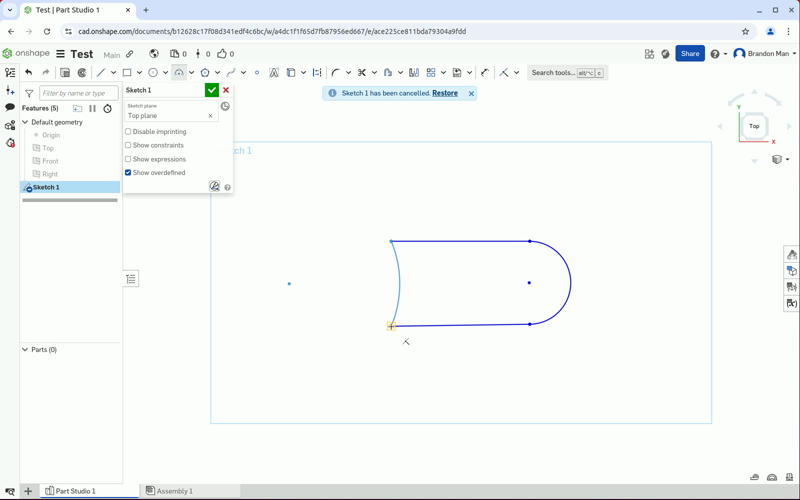
key_down(shift)
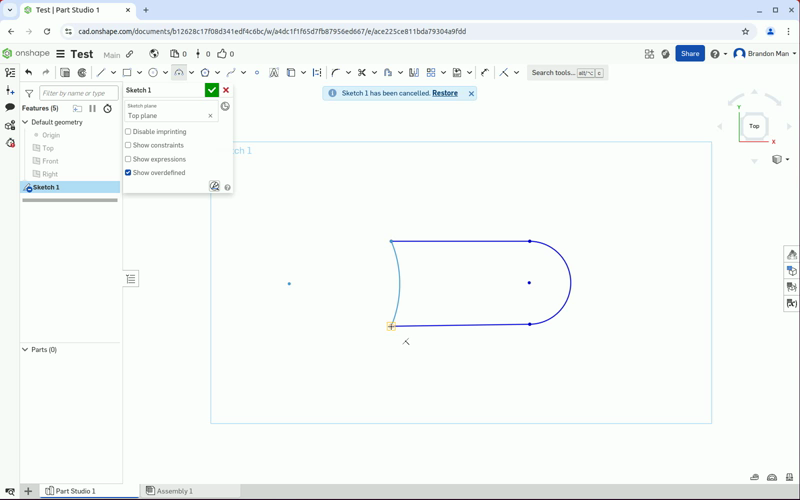
mouse_move(433, 283)
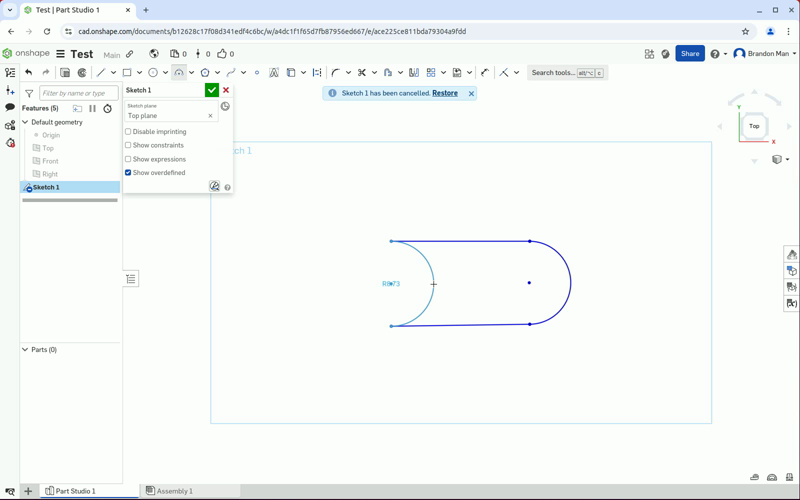
click(433, 283)
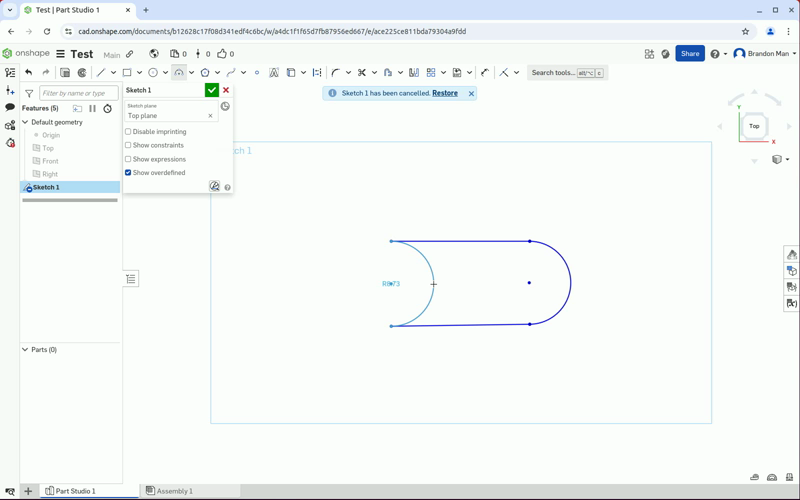
key_up(shift)
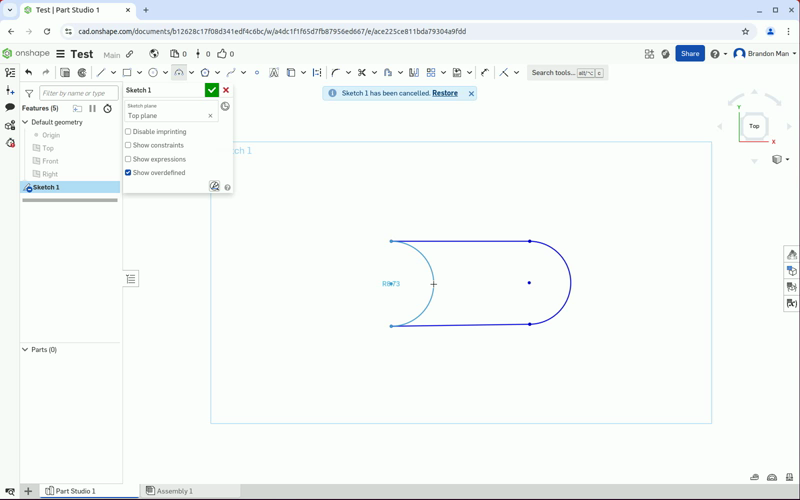
key(esc)
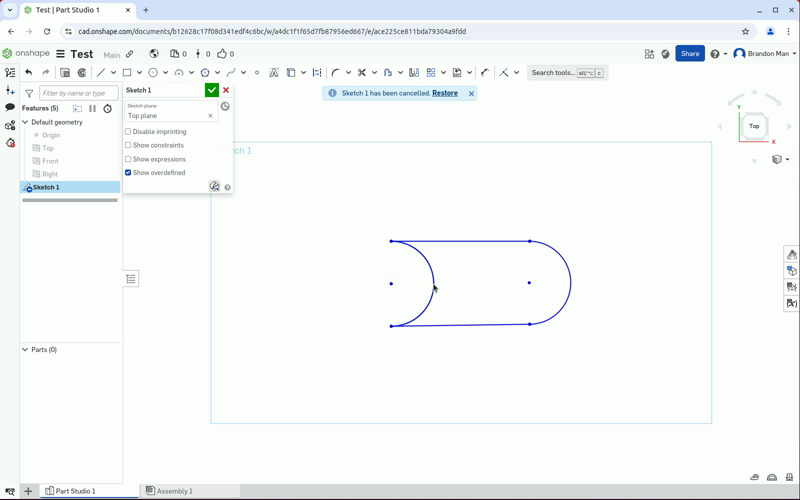
key(c)
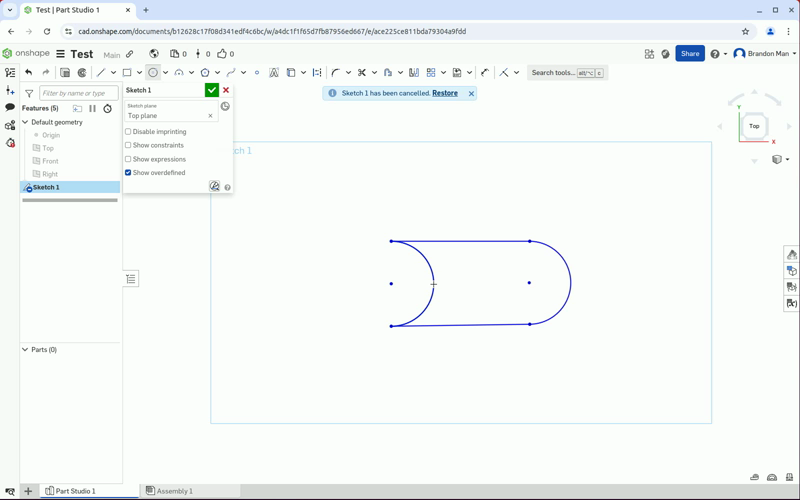
key_down(shift)
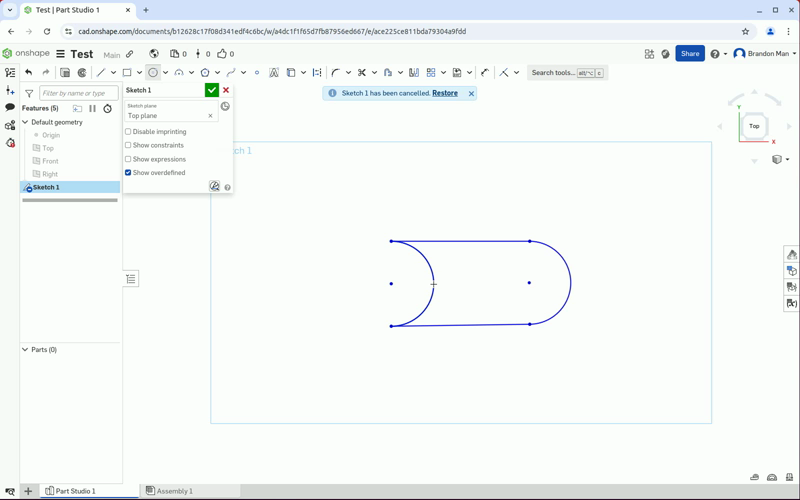
mouse_move(529, 282)
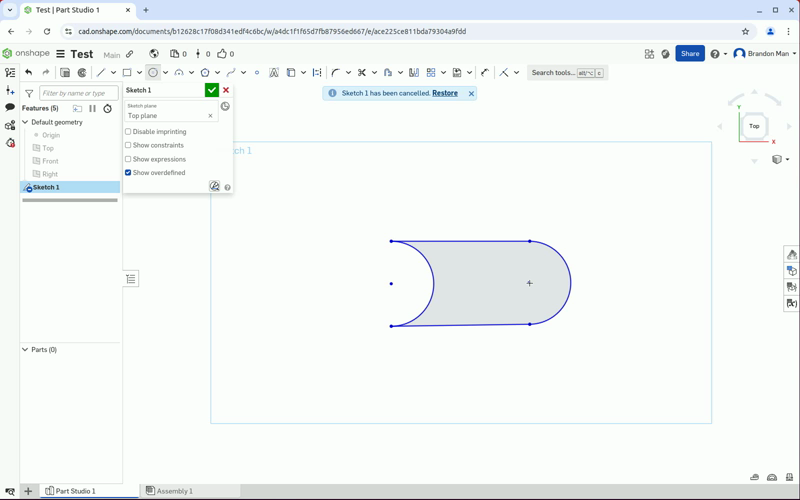
scroll(6)
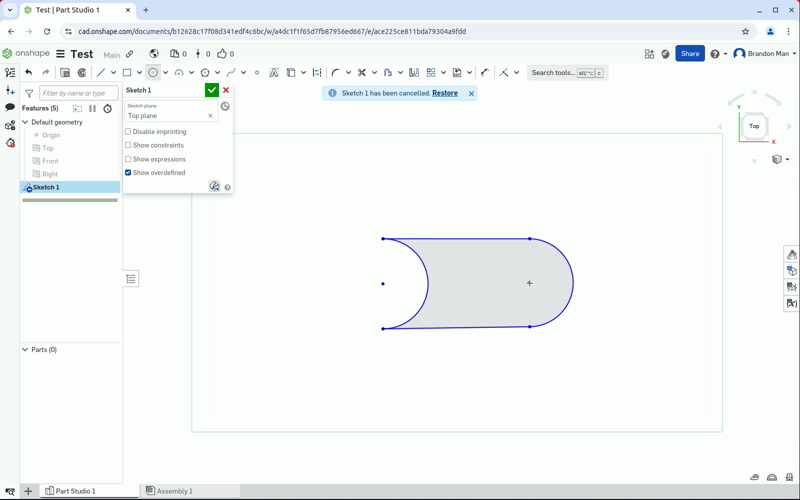
scroll(6)
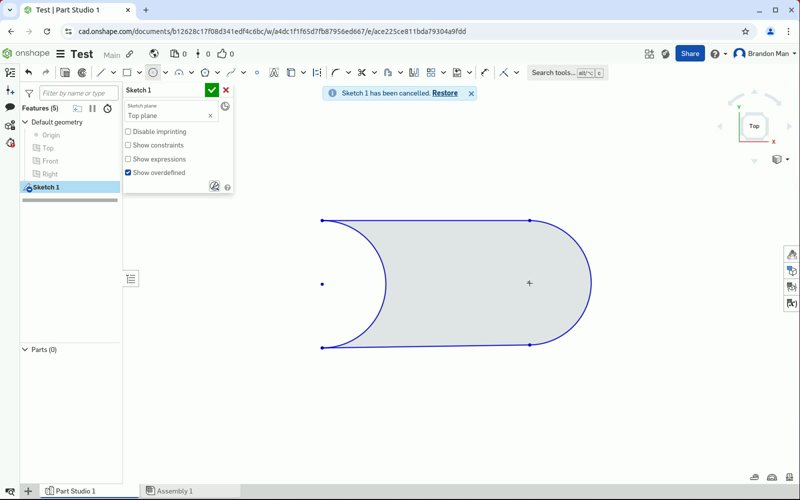
scroll(6)
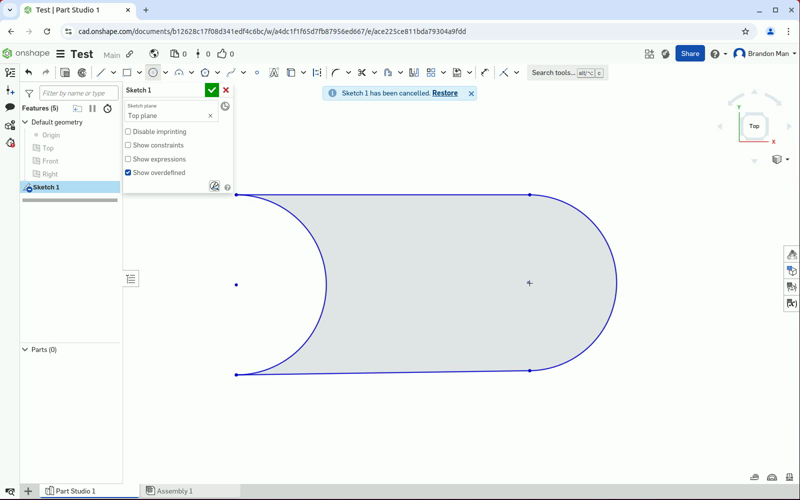
scroll(6)
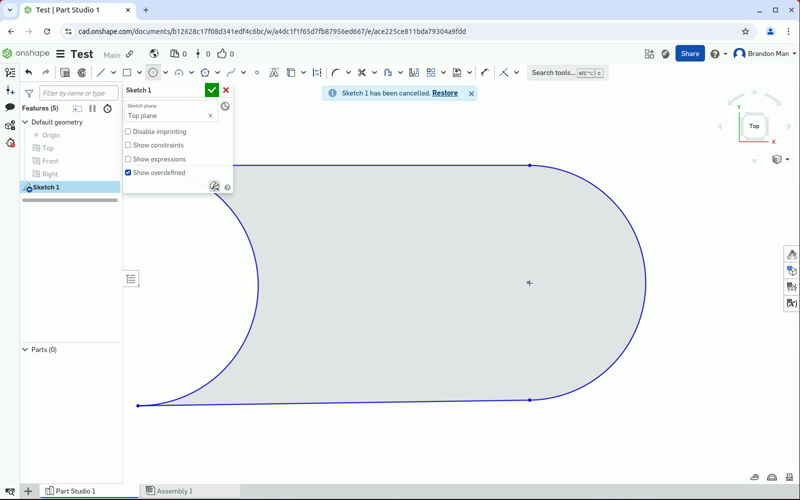
scroll(6)
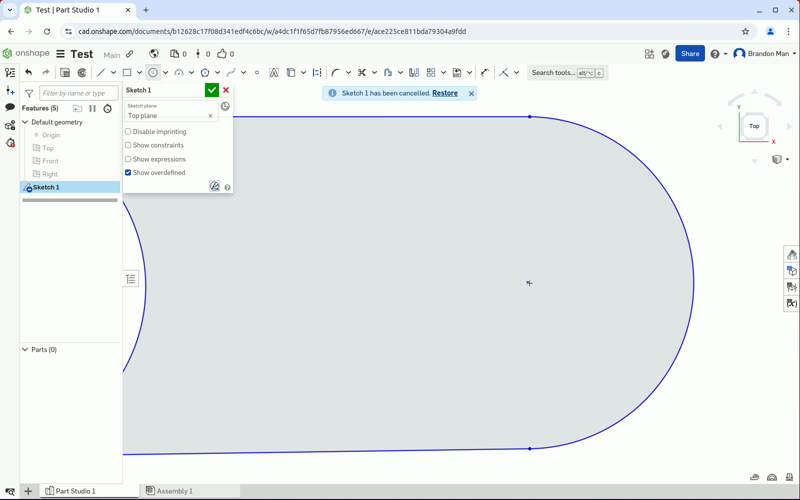
scroll(6)
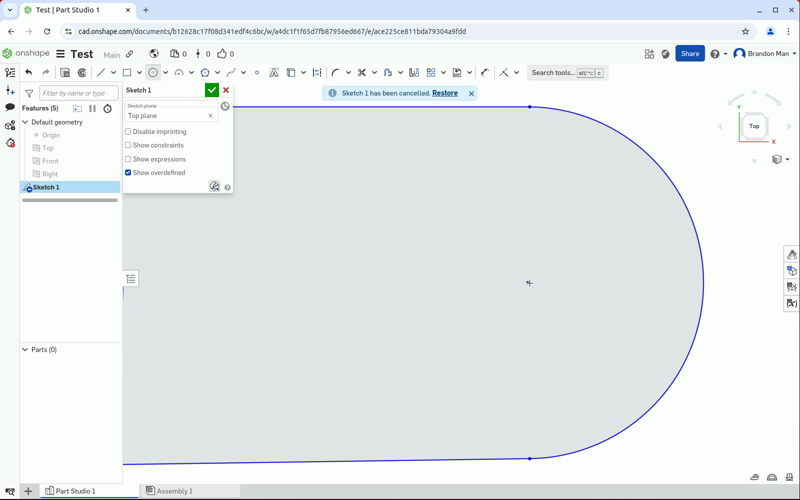
scroll(6)
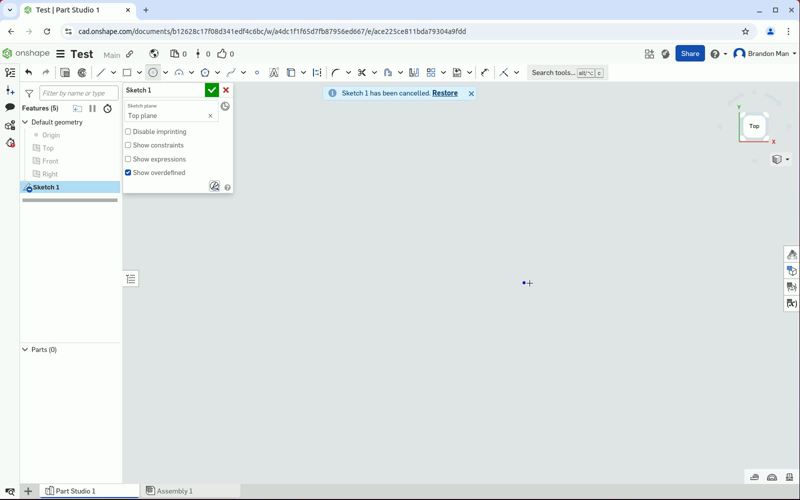
click(529, 282)
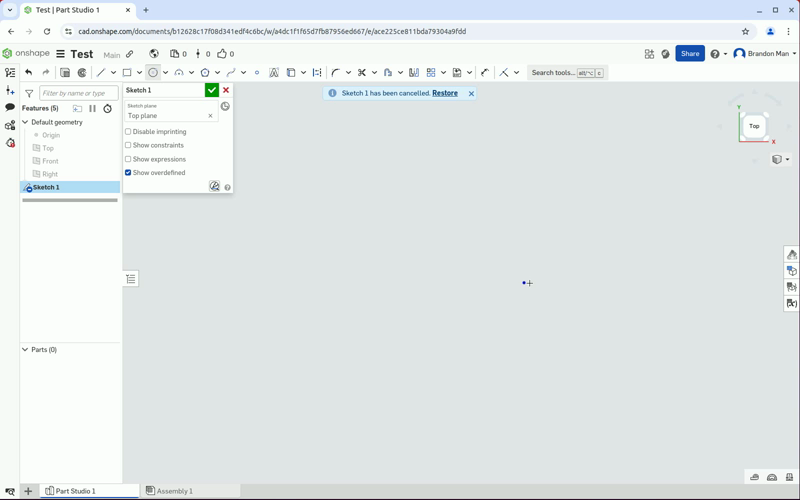
scroll(-6)
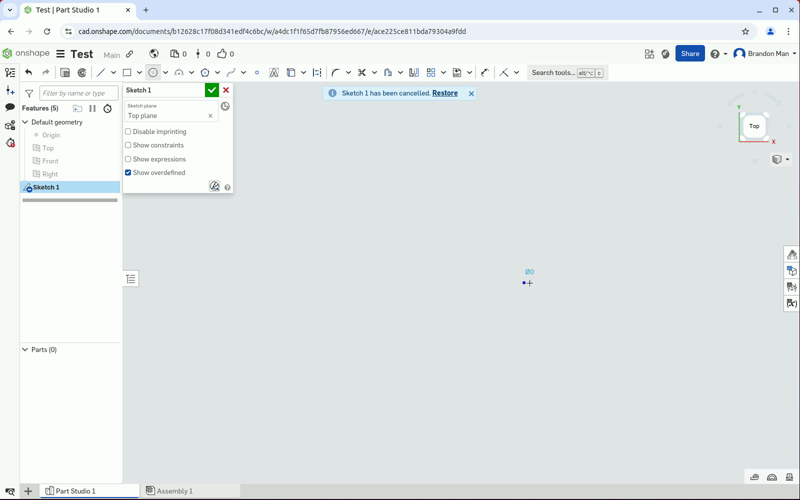
scroll(-6)
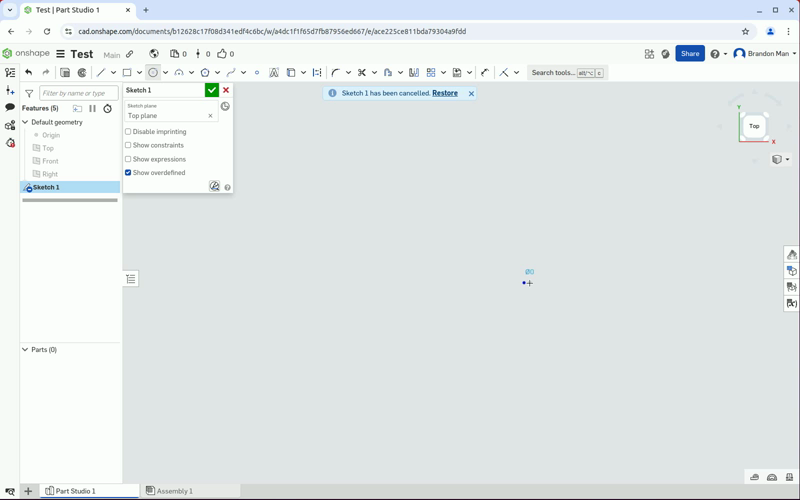
scroll(-6)
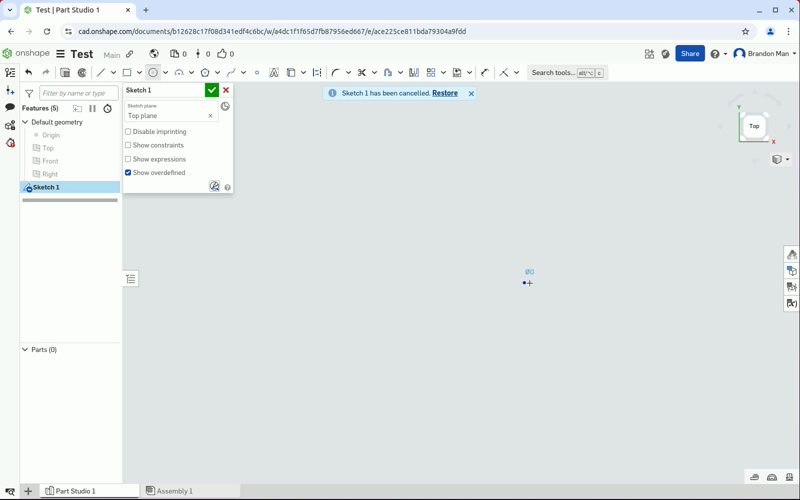
scroll(-6)
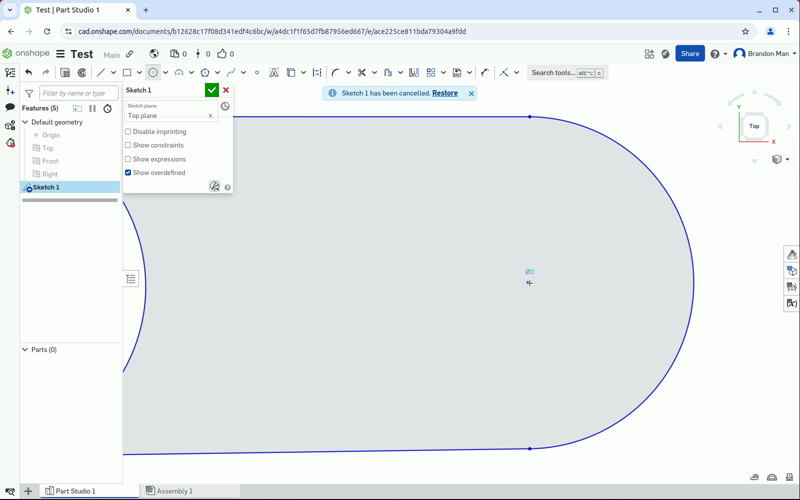
scroll(-6)
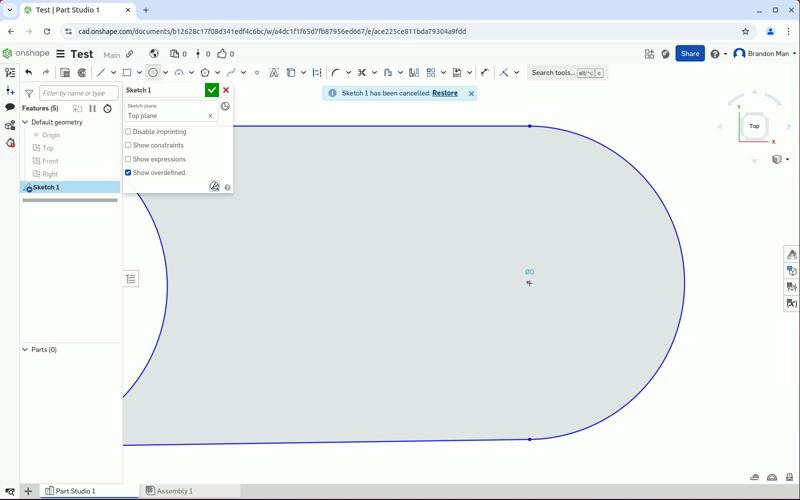
scroll(-6)
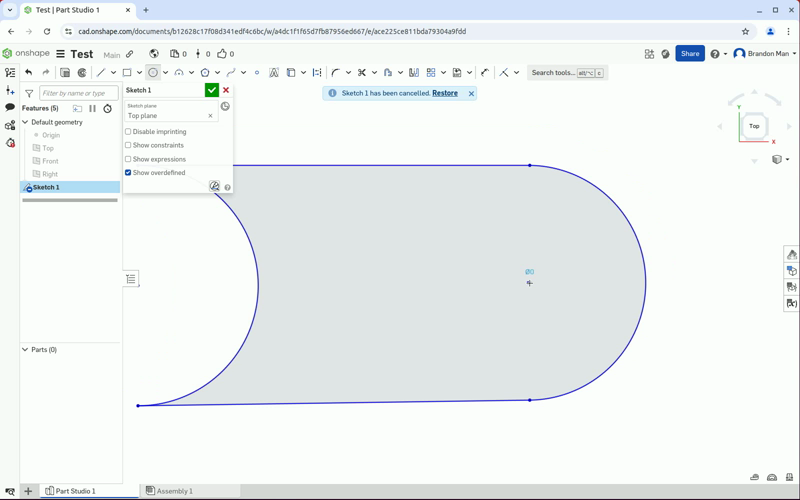
scroll(-6)
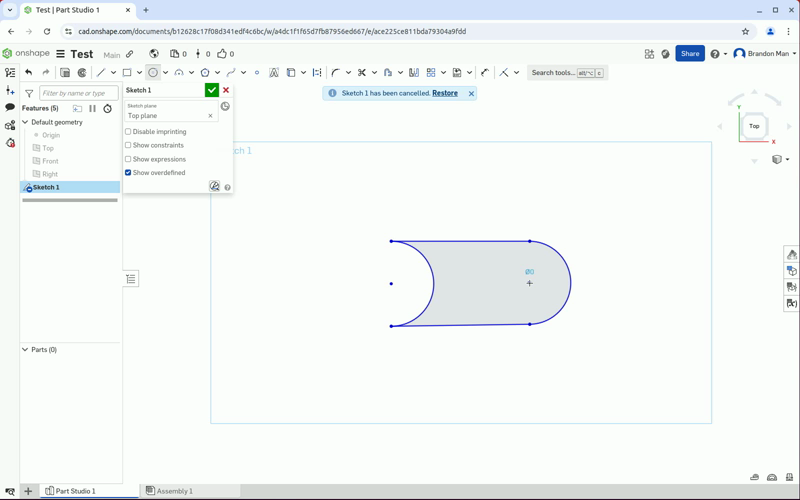
key_up(shift)
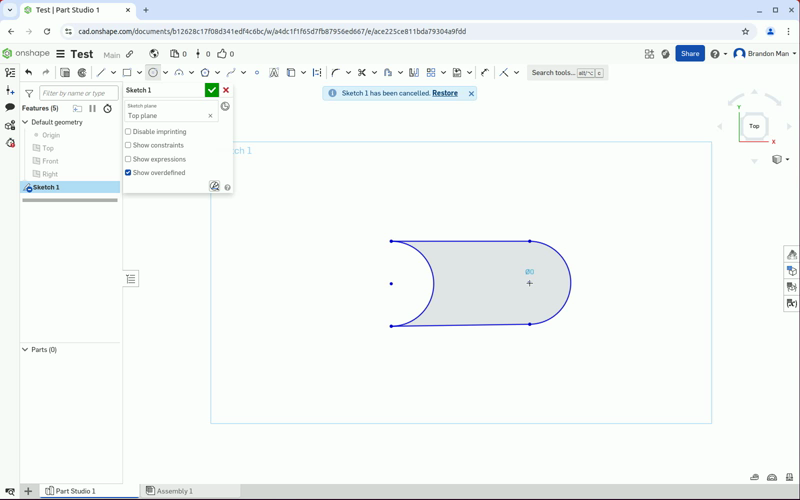
mouse_move(554, 282)
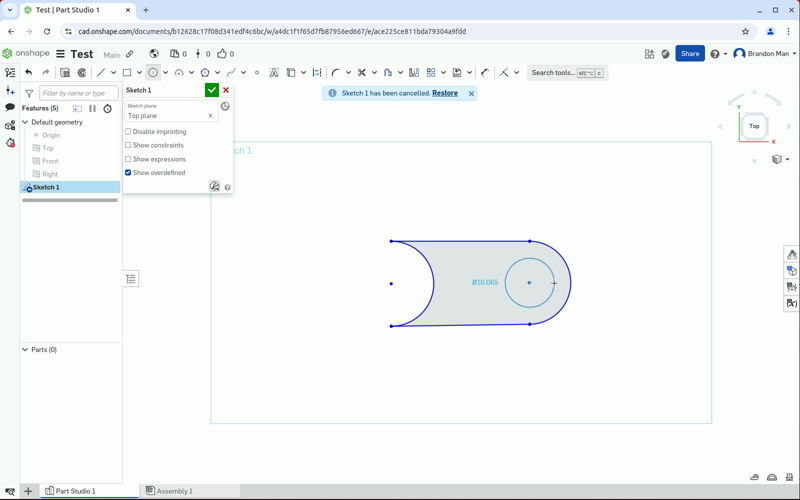
click(554, 282)
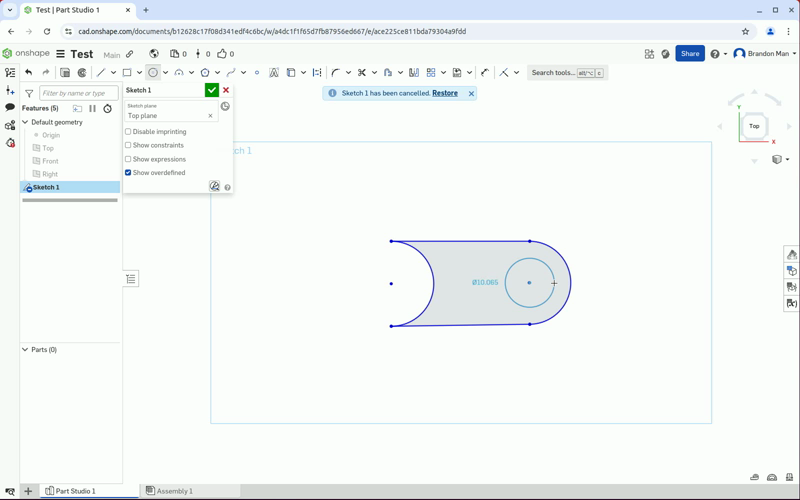
key(esc)
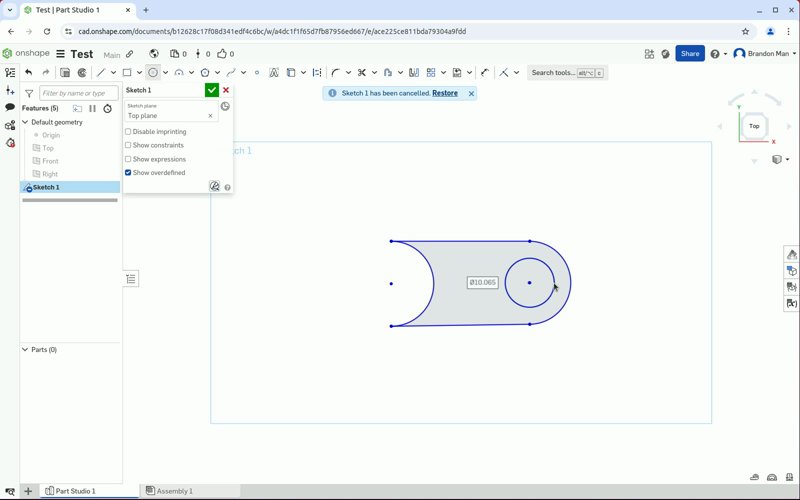
mouse_move(459, 256)
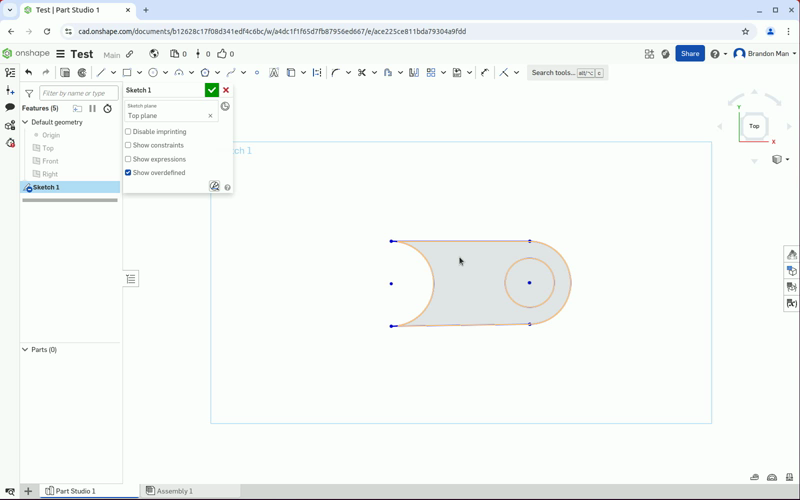
click(459, 256)
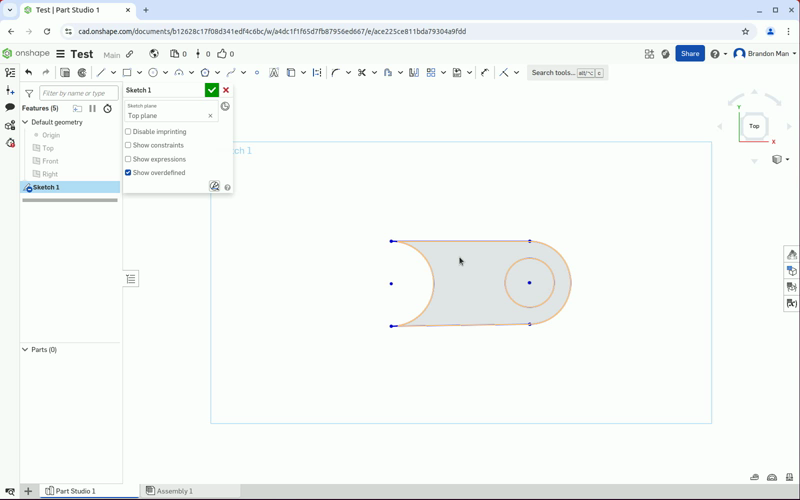
mouse_move(73, 352)
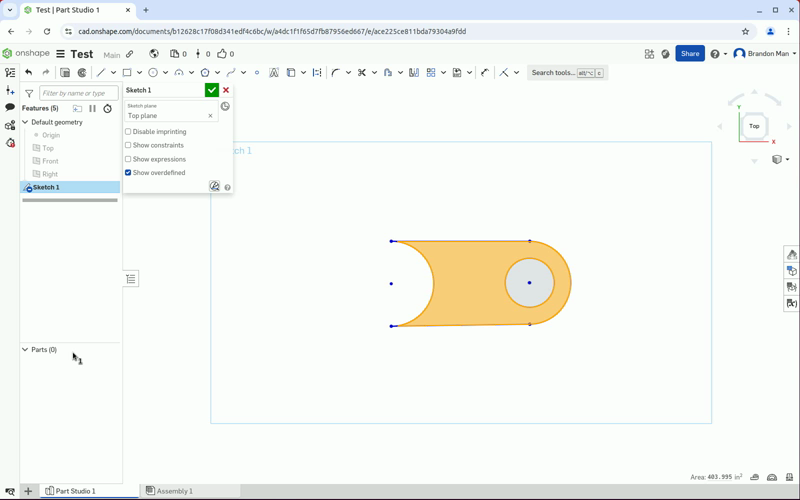
key(shift+y)
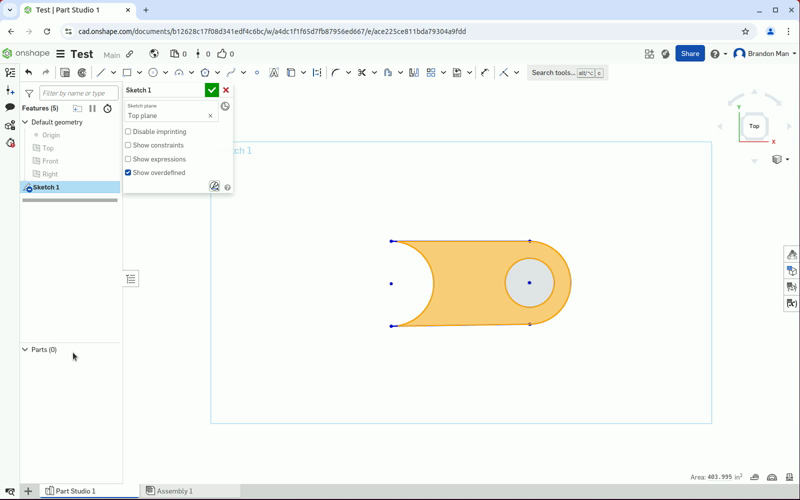
key(shift+e)
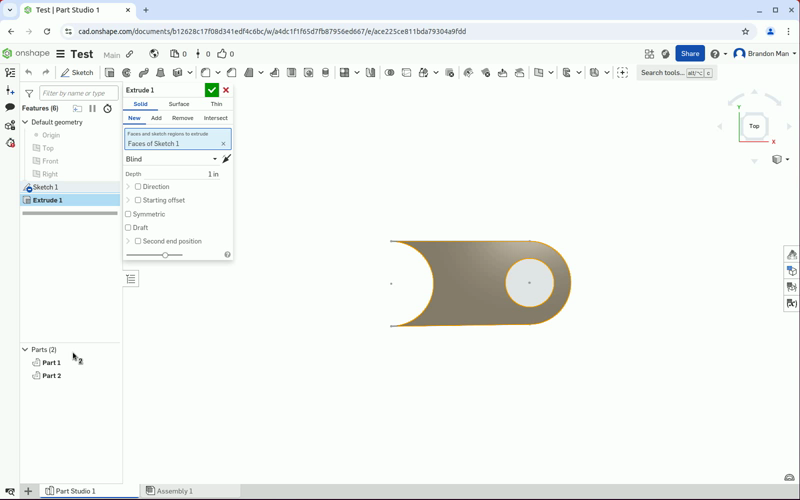
mouse_move(143, 106)
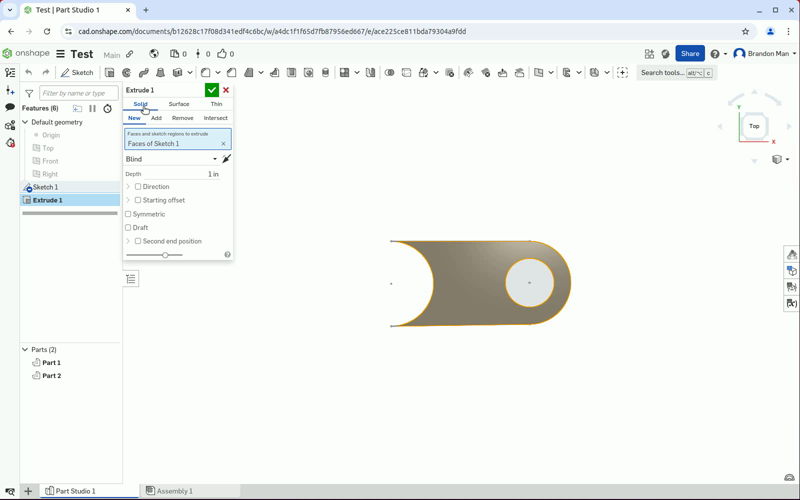
click(143, 106)
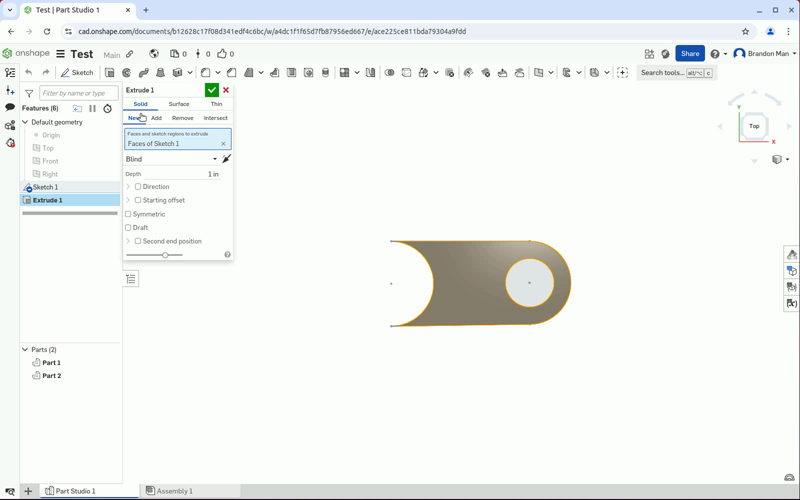
mouse_move(137, 120)
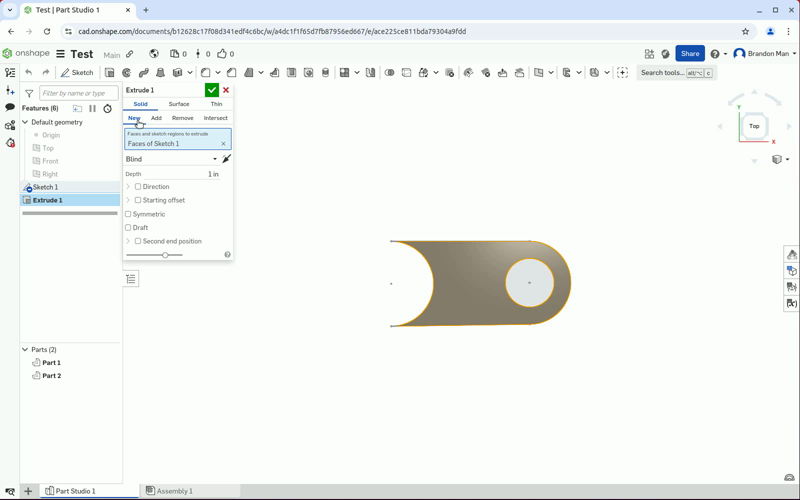
click(137, 120)
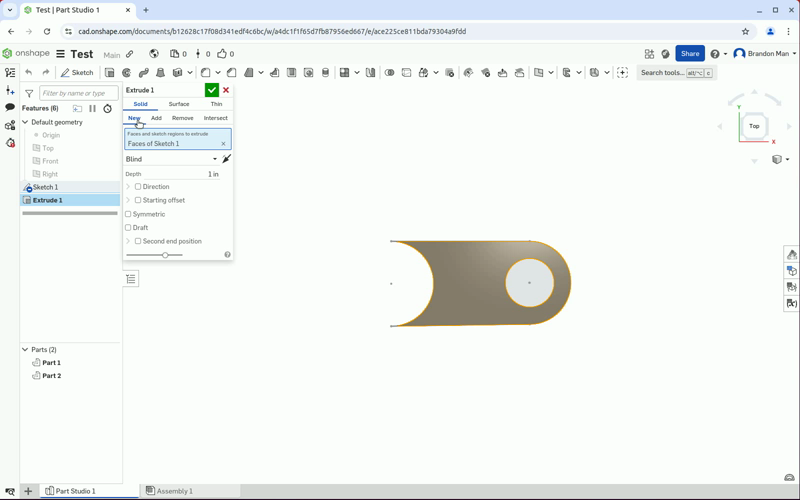
key(tab, 4)
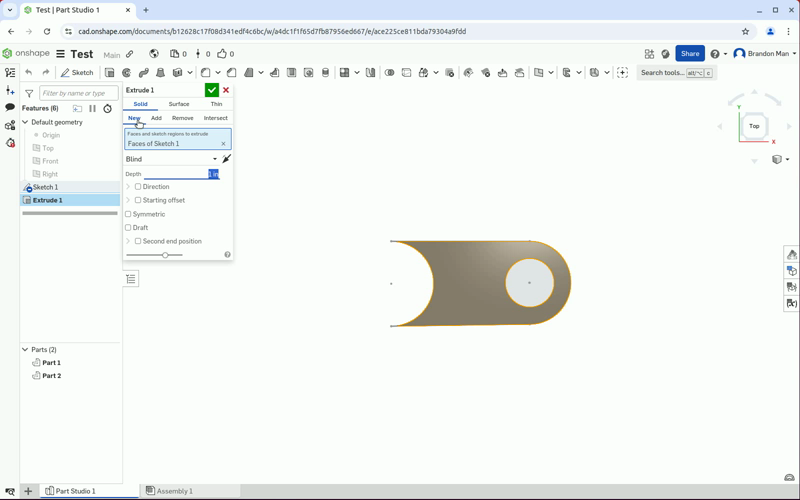
text(7.703)
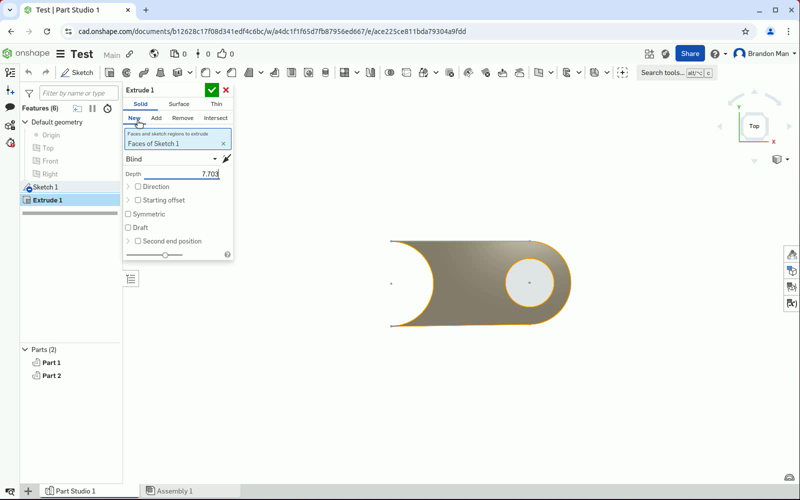
key(enter)
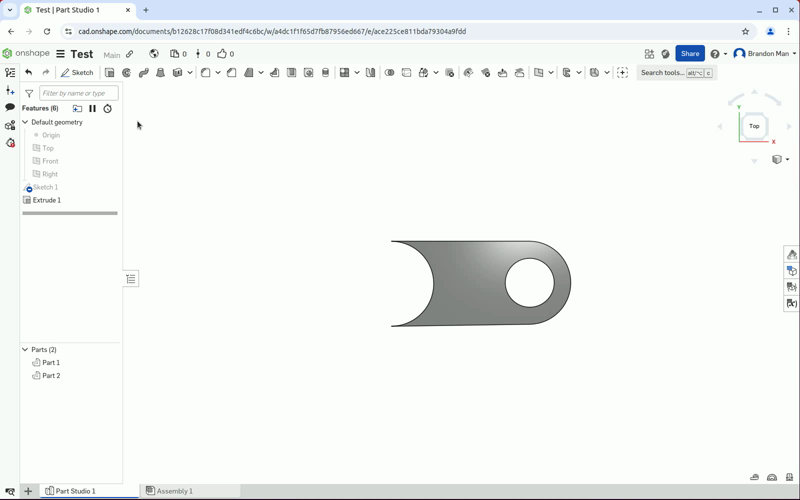
key(shift+h)
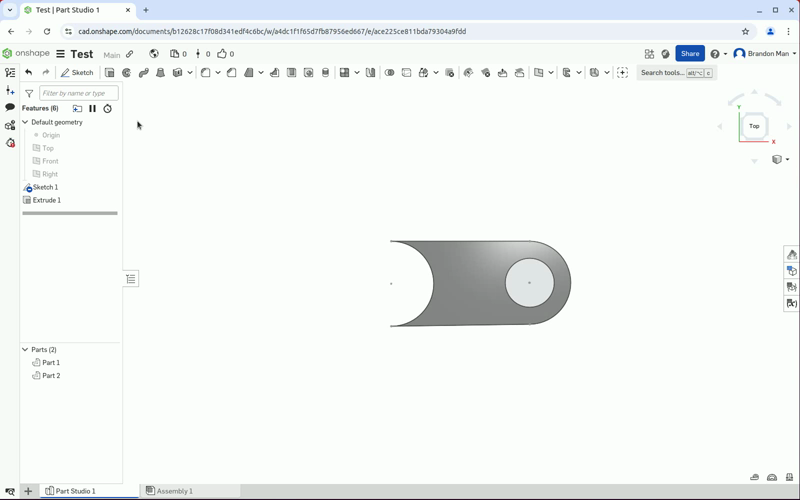
key(shift+h)
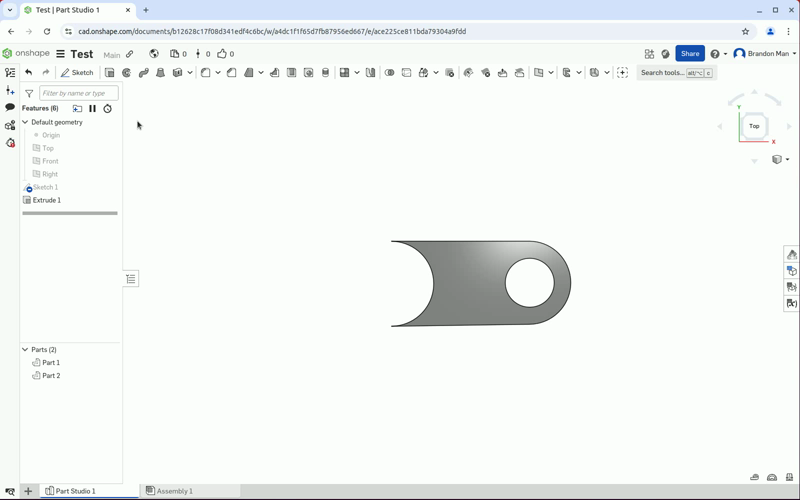
mouse_move(73, 189)
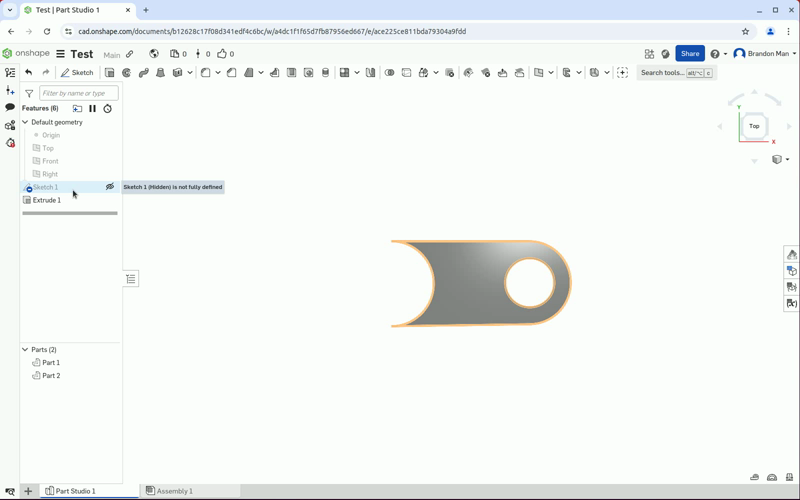
click(73, 189)
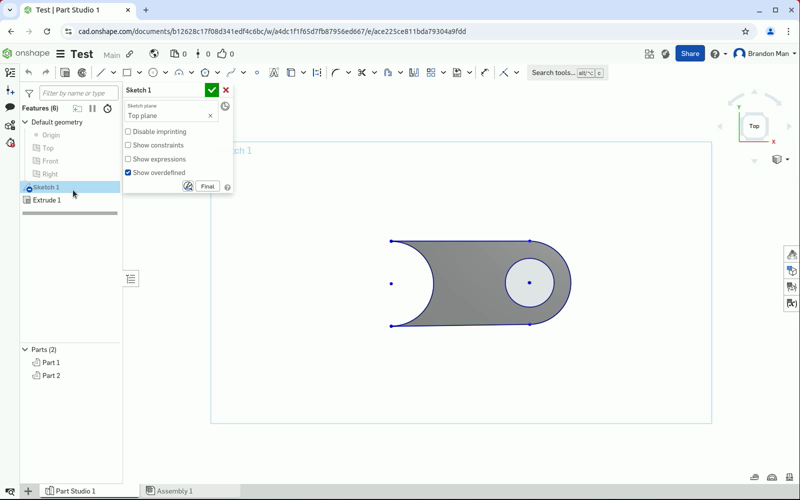
mouse_move(229, 92)
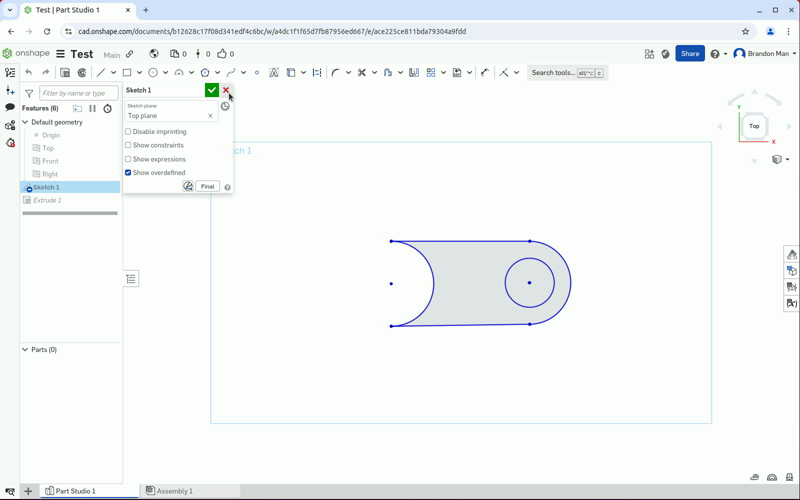
click(229, 92)
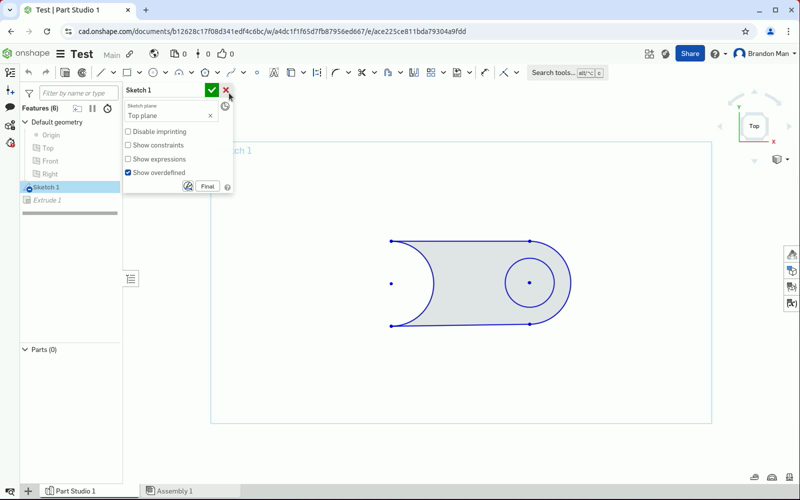
key(shift+s)
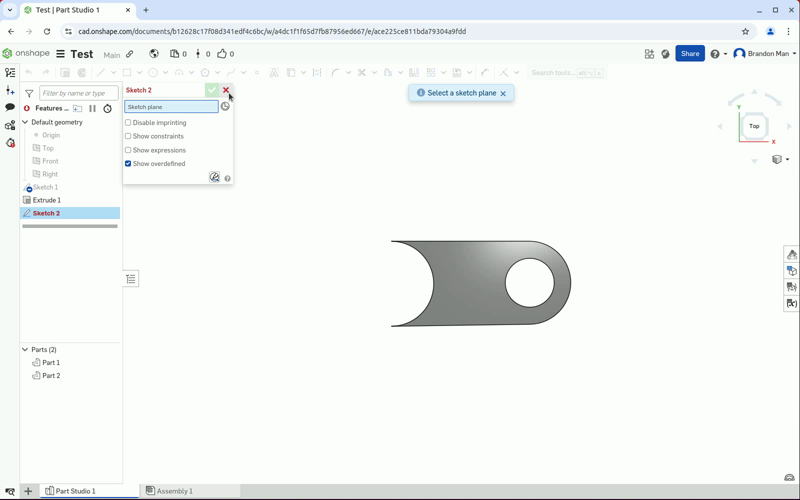
mouse_move(73, 150)
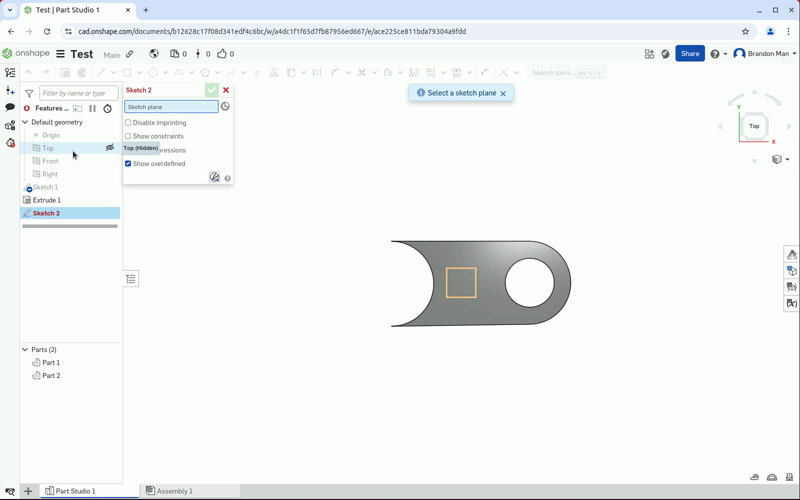
click(73, 150)
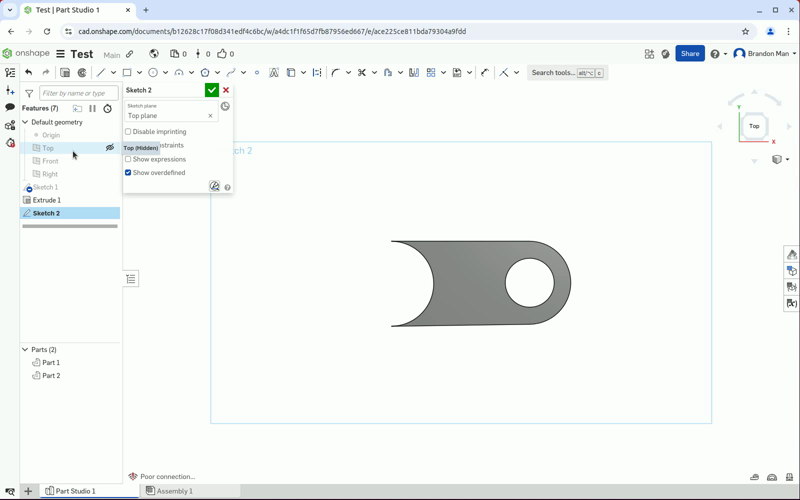
mouse_move(73, 352)
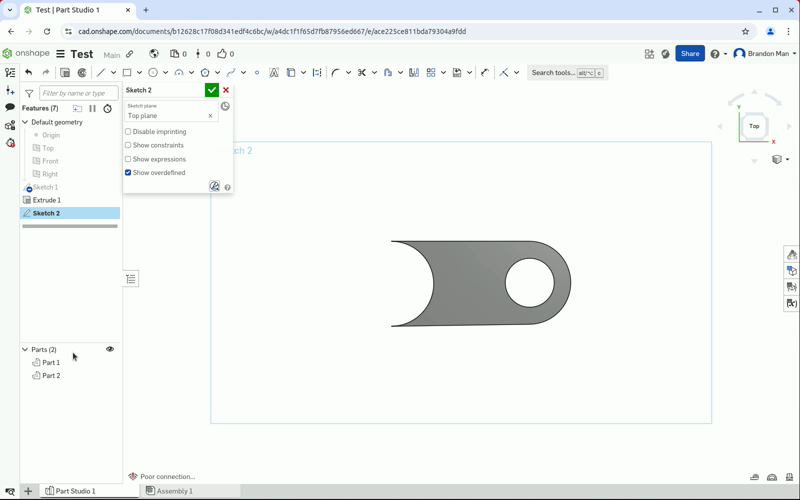
key(y)
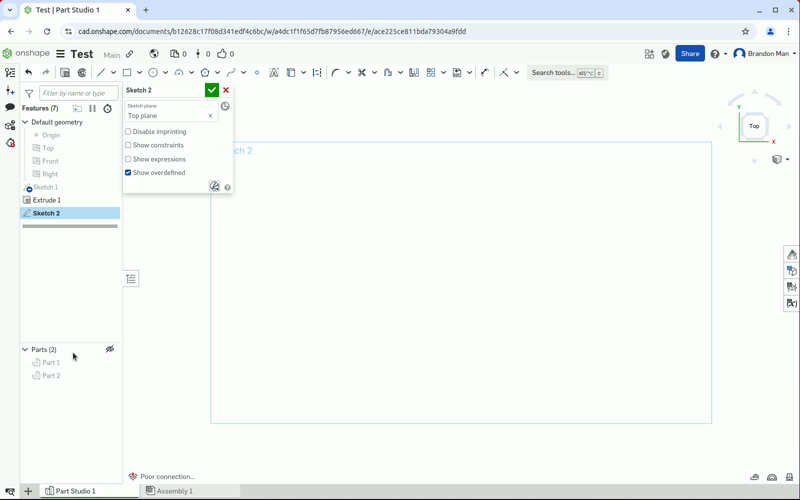
key(c)
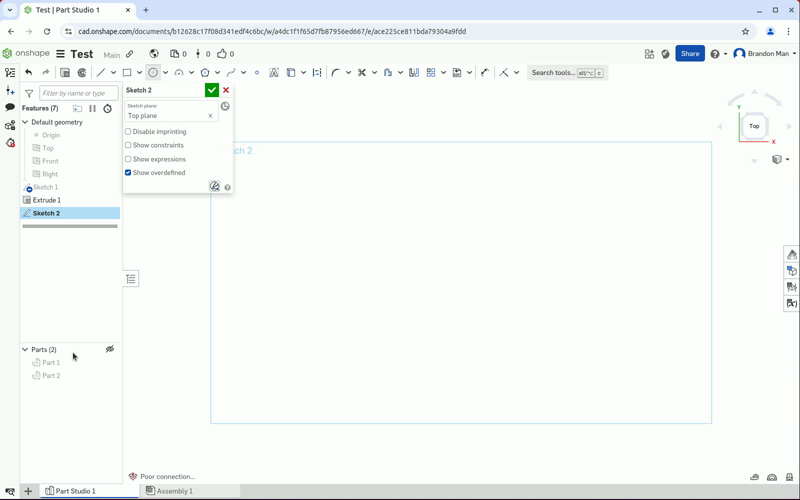
key_down(shift)
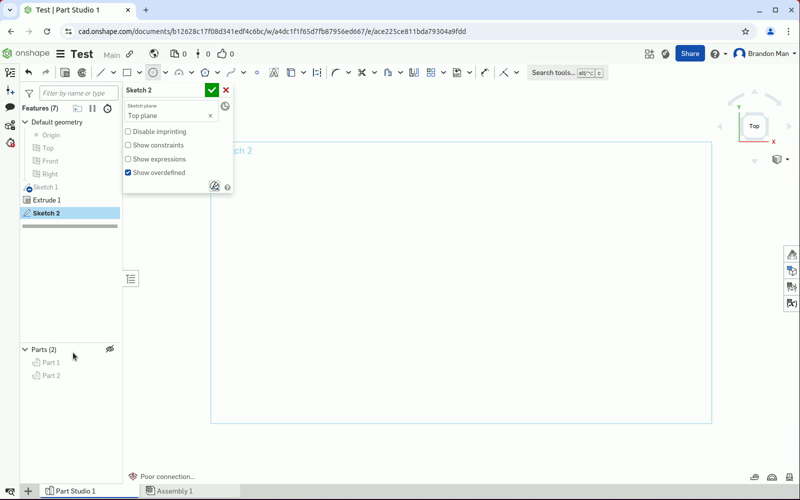
mouse_move(392, 282)
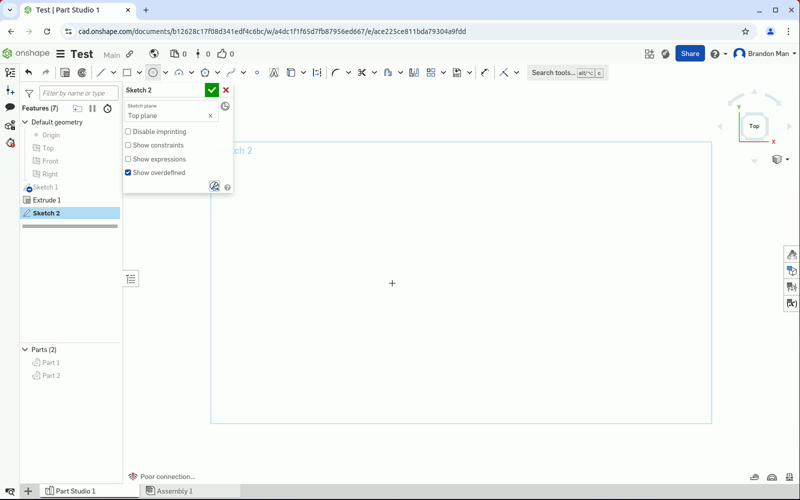
click(392, 282)
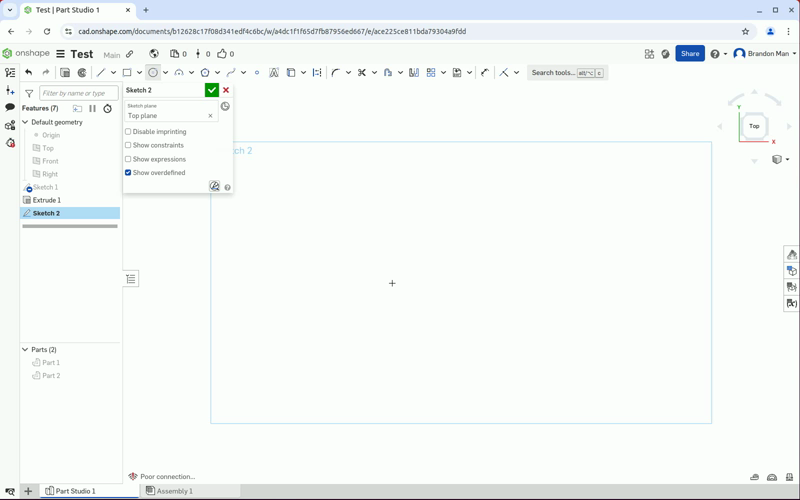
key_up(shift)
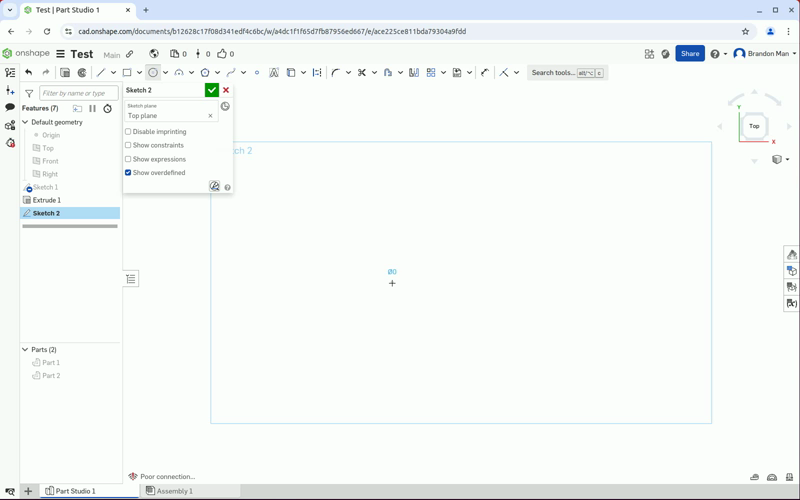
mouse_move(435, 282)
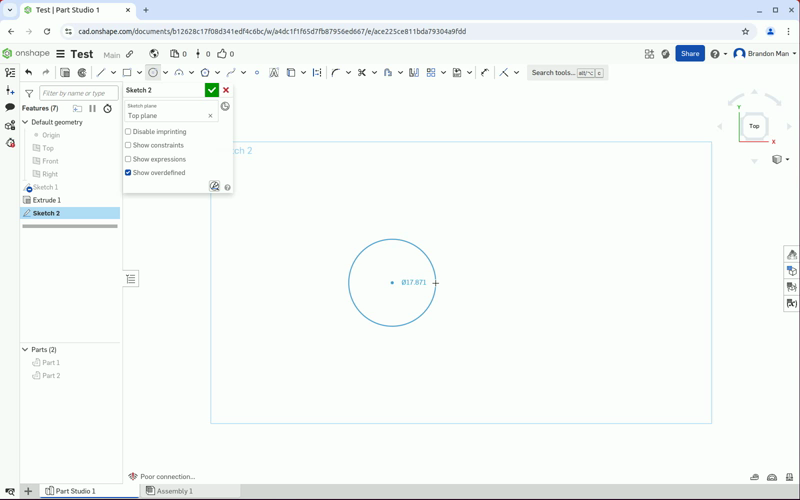
click(435, 282)
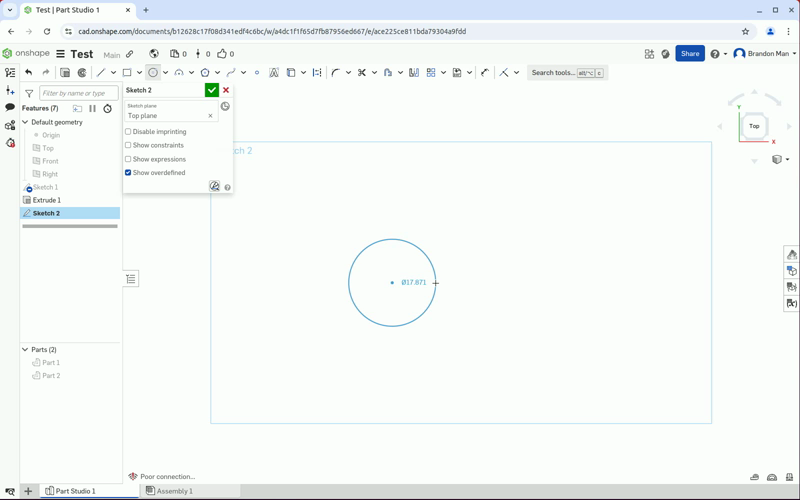
key(esc)
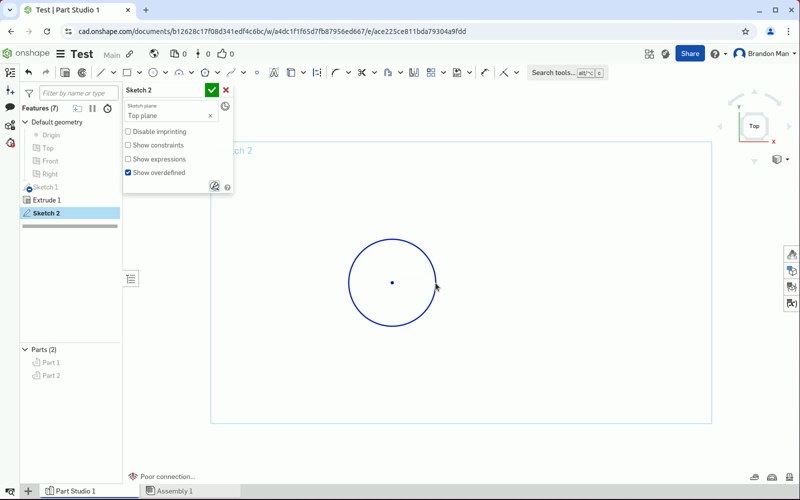
key(c)
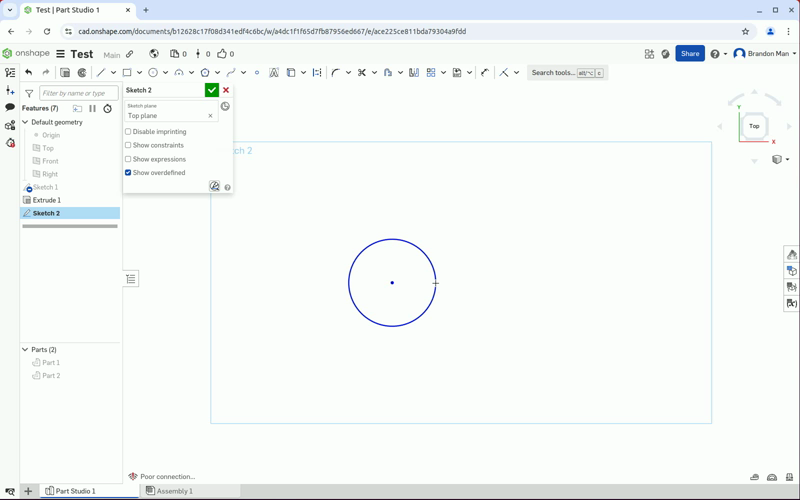
key_down(shift)
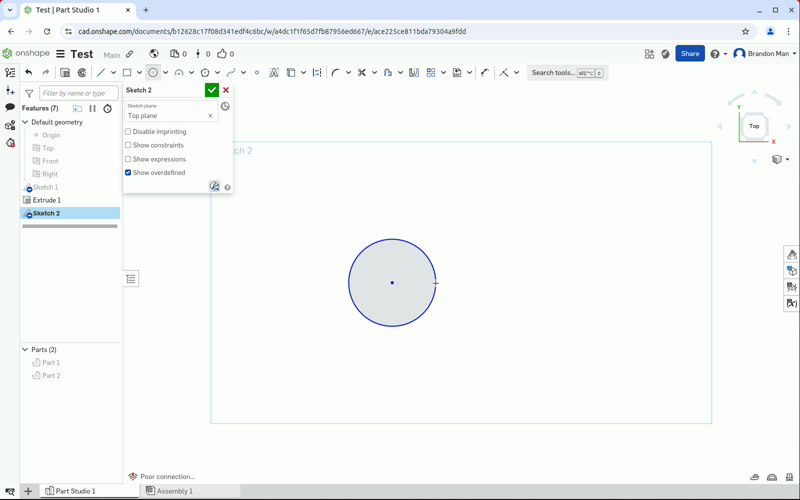
mouse_move(392, 282)
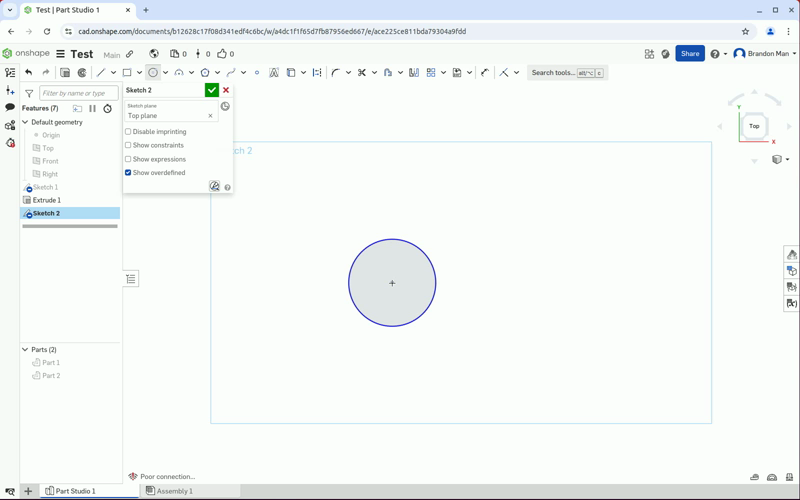
click(392, 282)
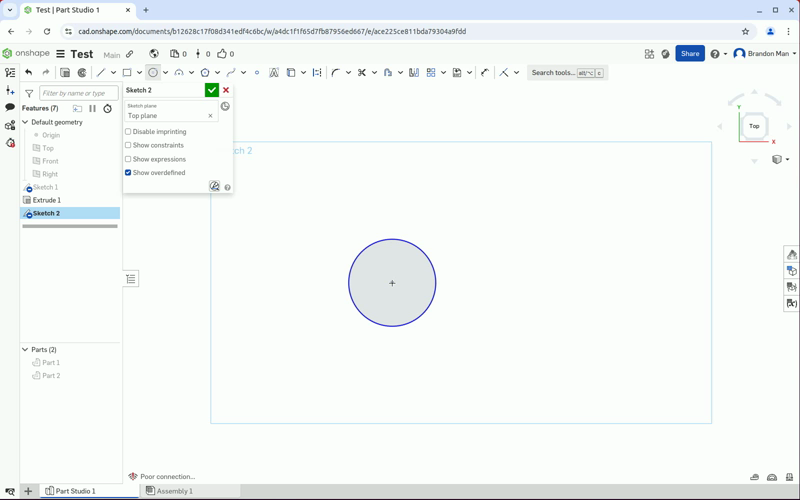
key_up(shift)
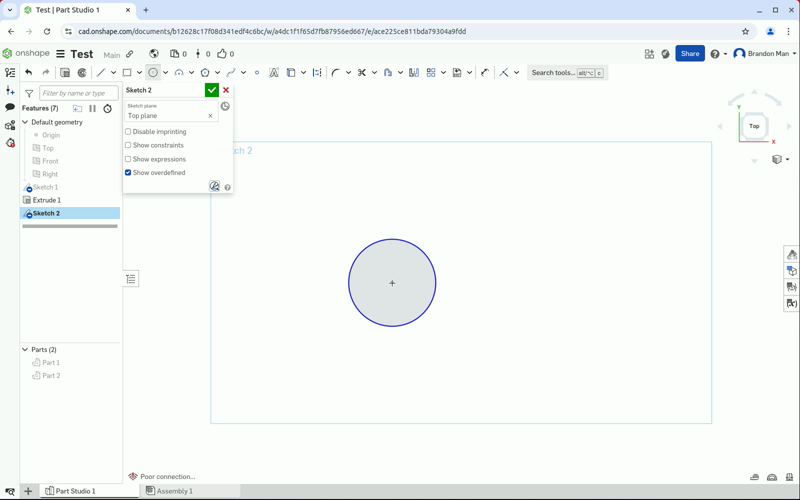
mouse_move(415, 282)
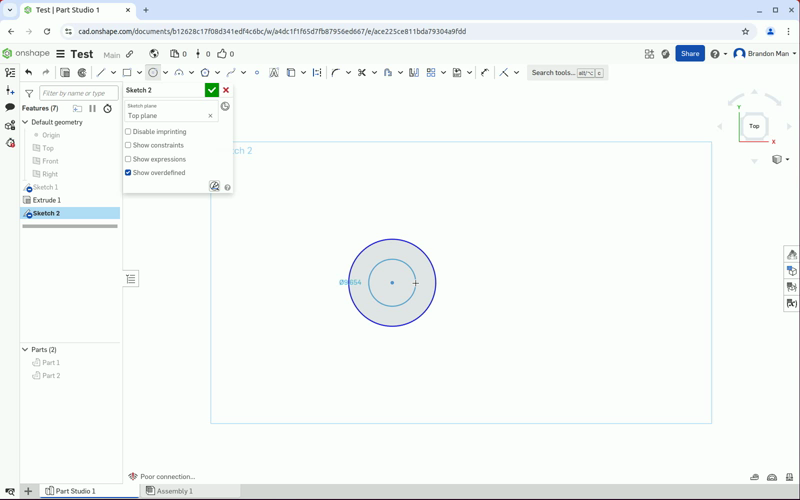
click(415, 282)
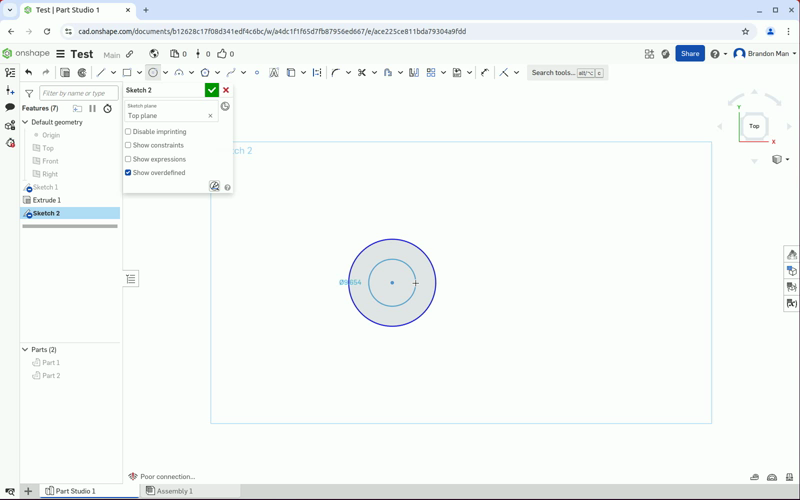
key(esc)
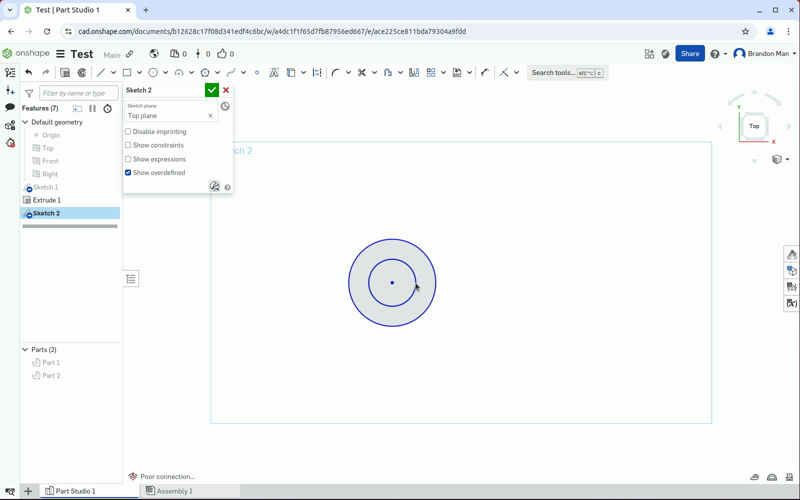
mouse_move(372, 318)
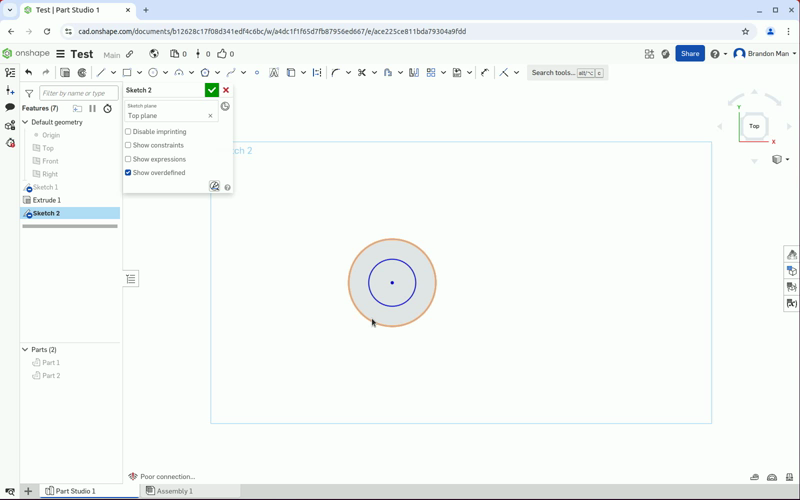
click(372, 318)
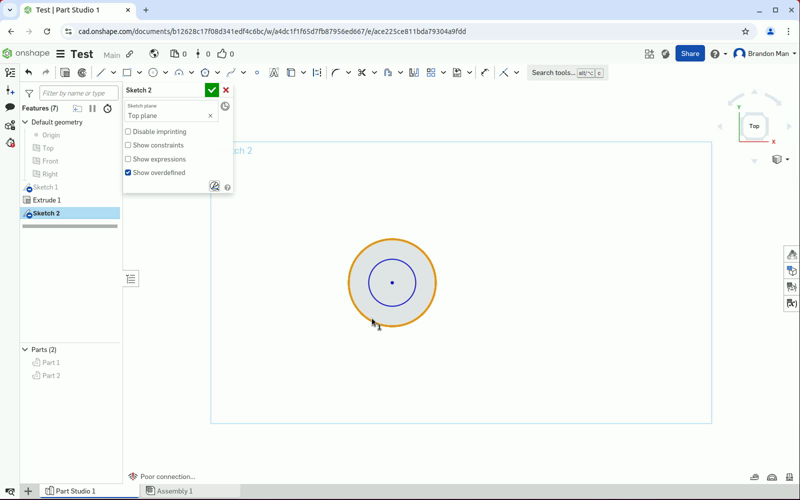
mouse_move(73, 352)
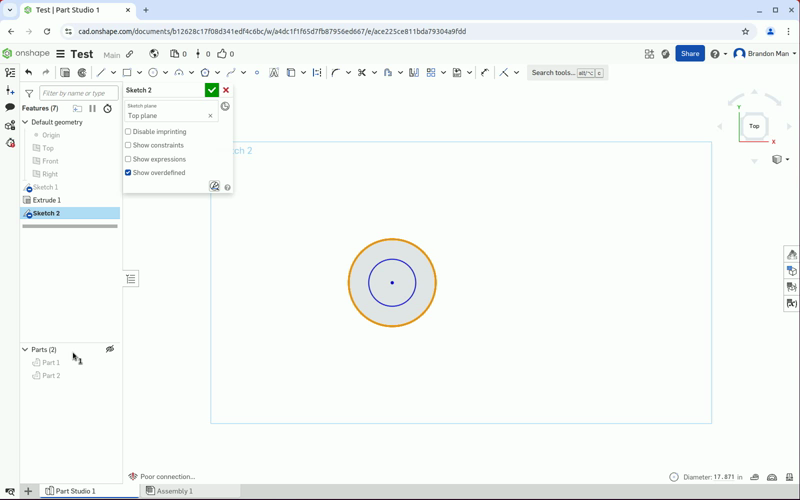
key(shift+y)
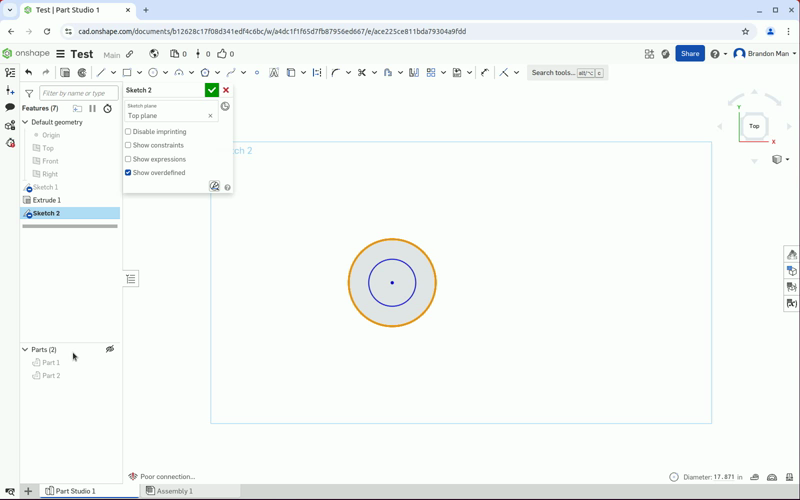
key(shift+e)
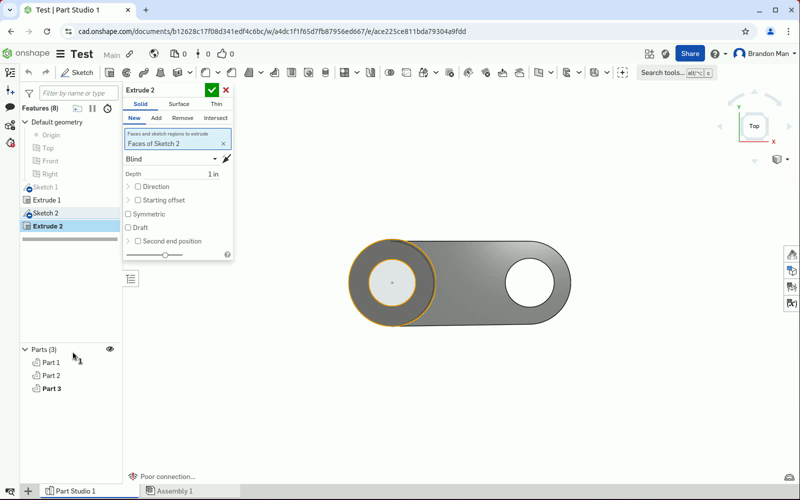
mouse_move(143, 106)
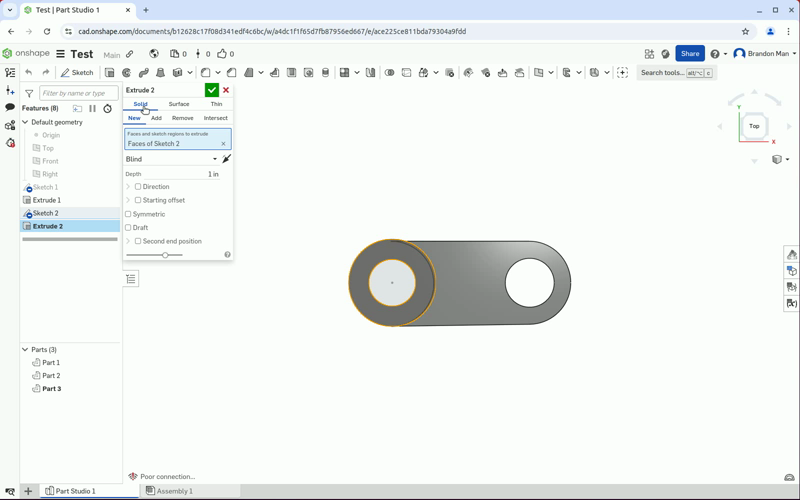
click(143, 106)
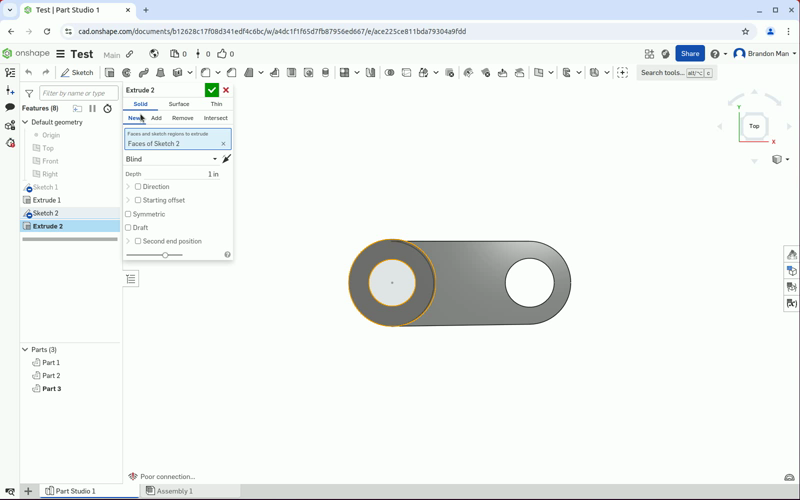
mouse_move(137, 120)
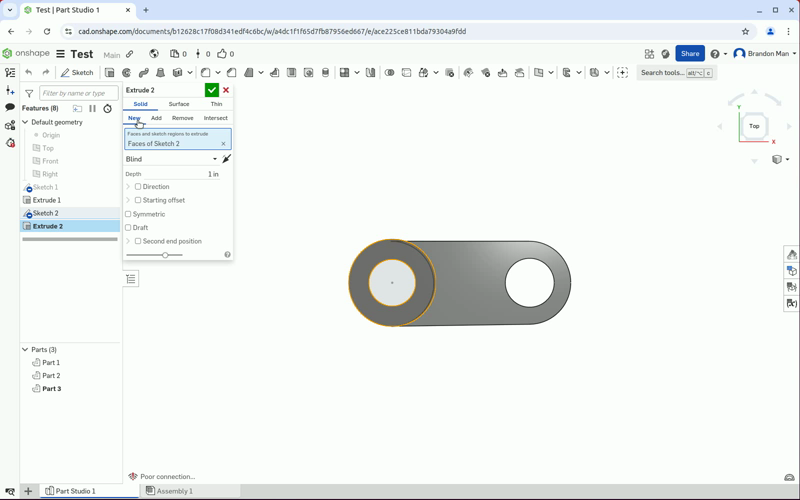
click(137, 120)
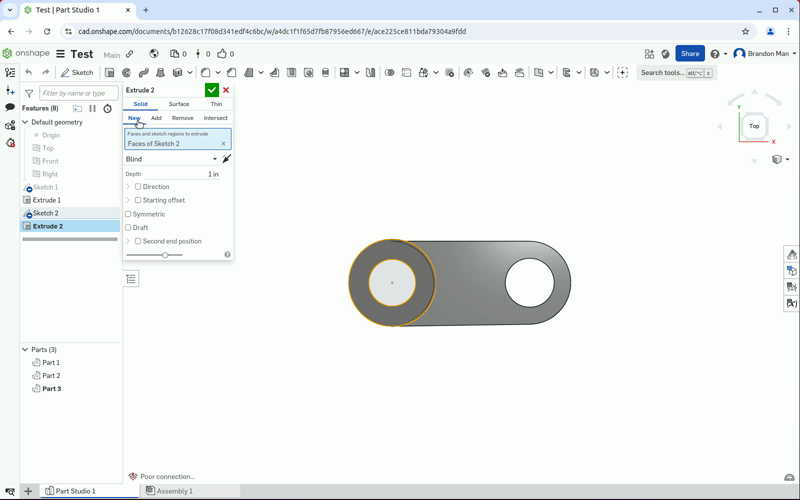
key(tab, 4)
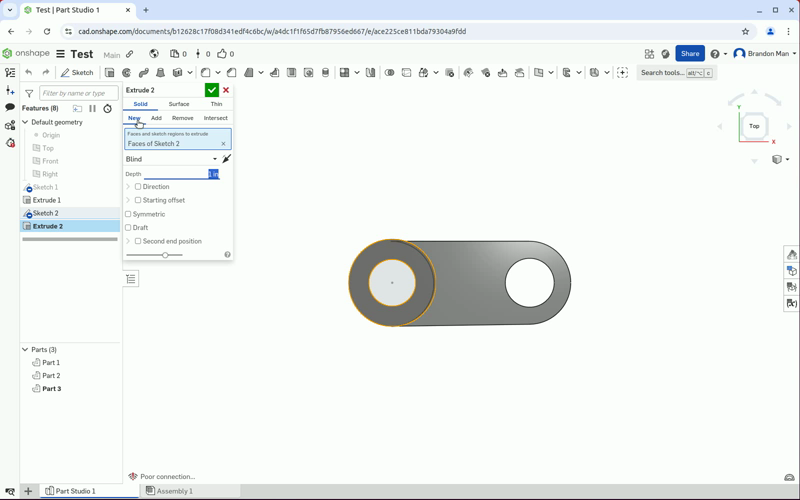
text(15.646)
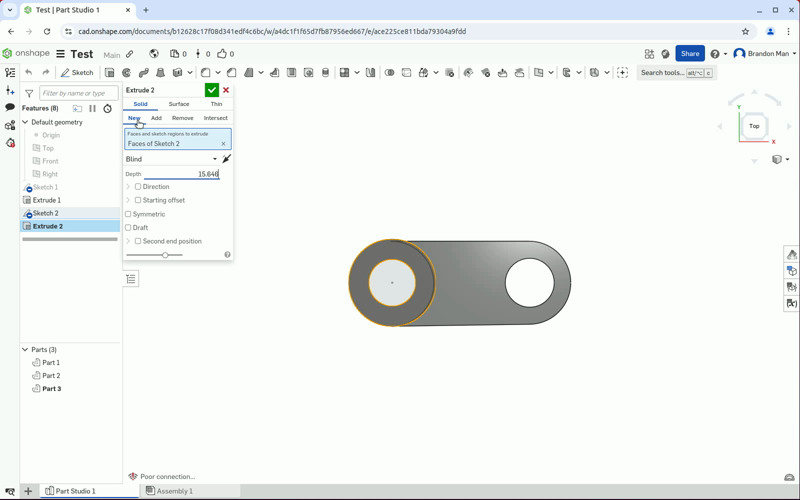
key(enter)
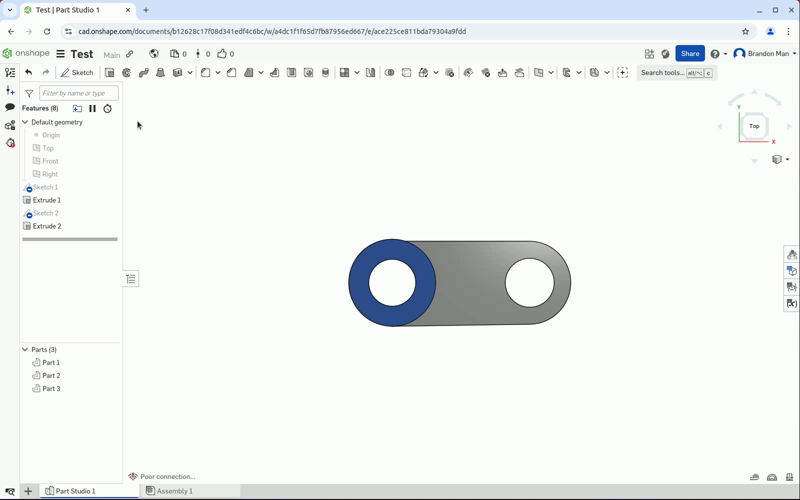
key(shift+h)
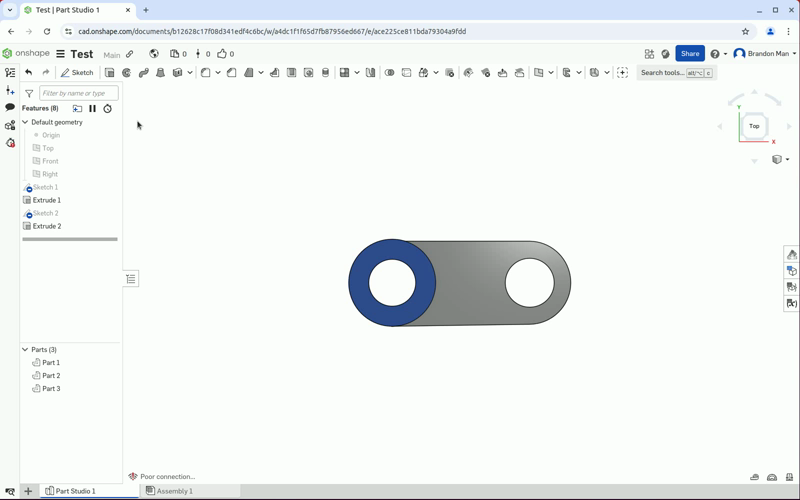
key(shift+h)
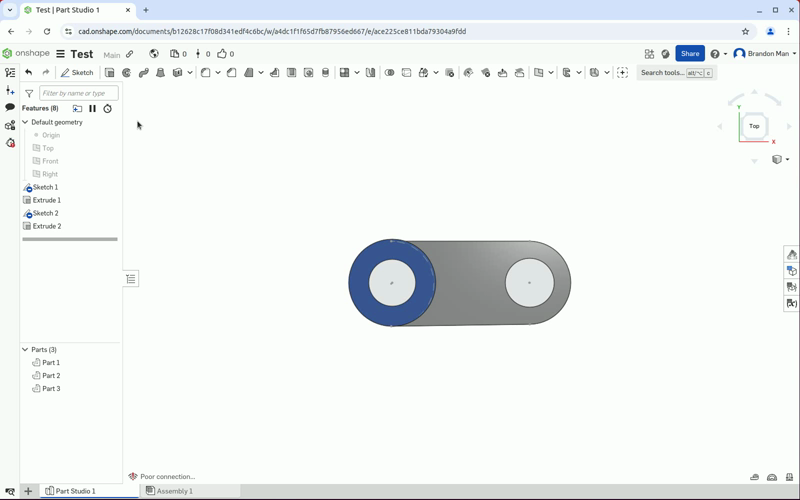
key(shift+7)
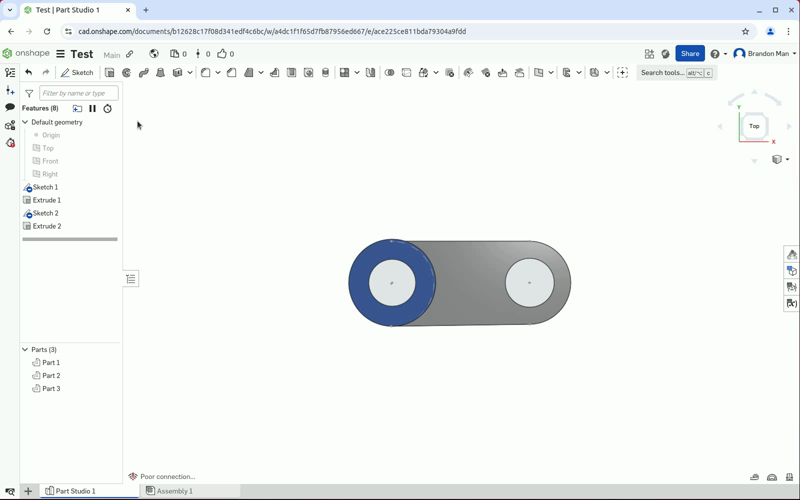
key(up, 3)
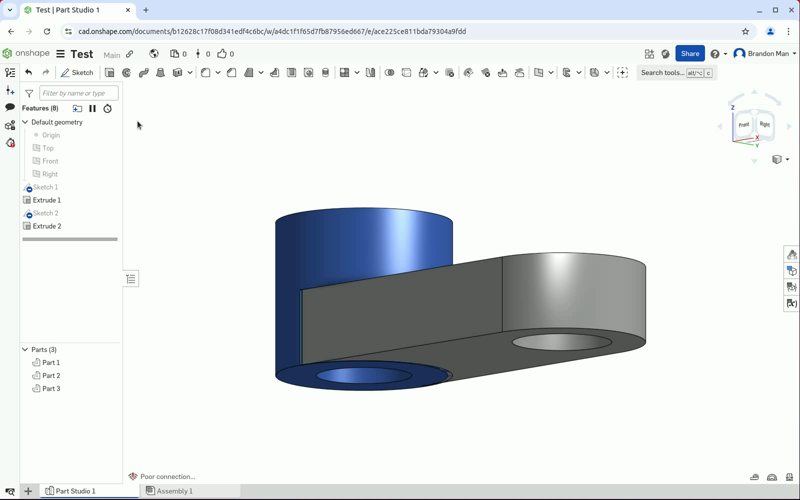
key(left, 3)
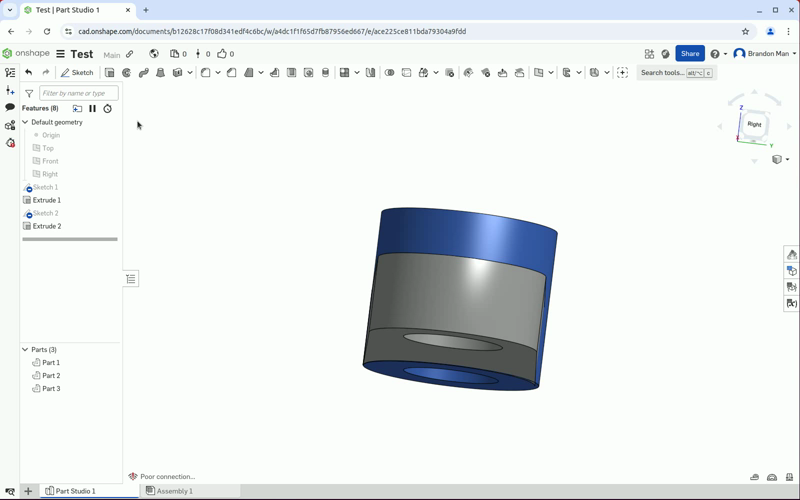
key(right, 3)
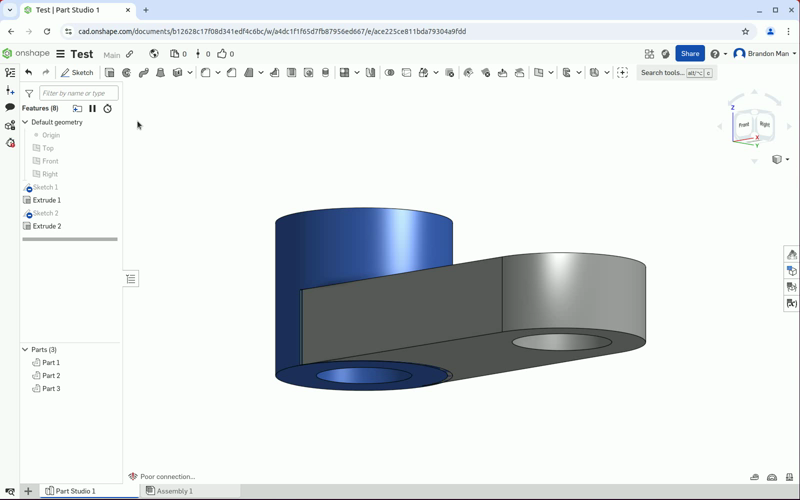
key(down, 3)
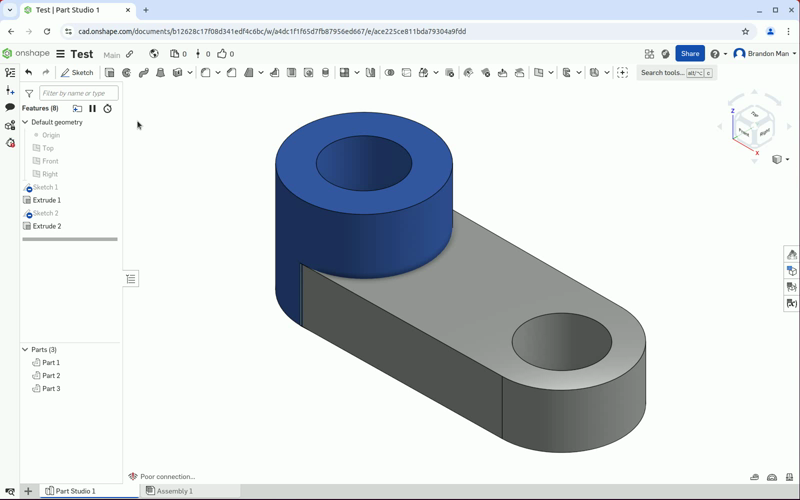
mouse_move(73, 189)
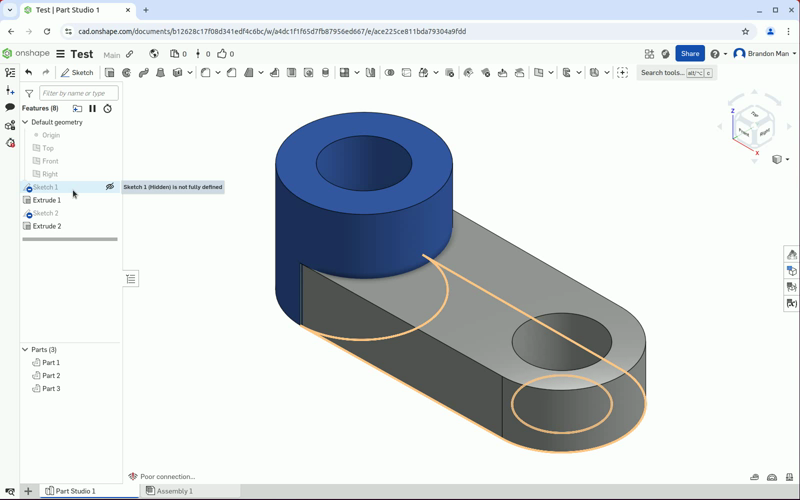
click(73, 189)